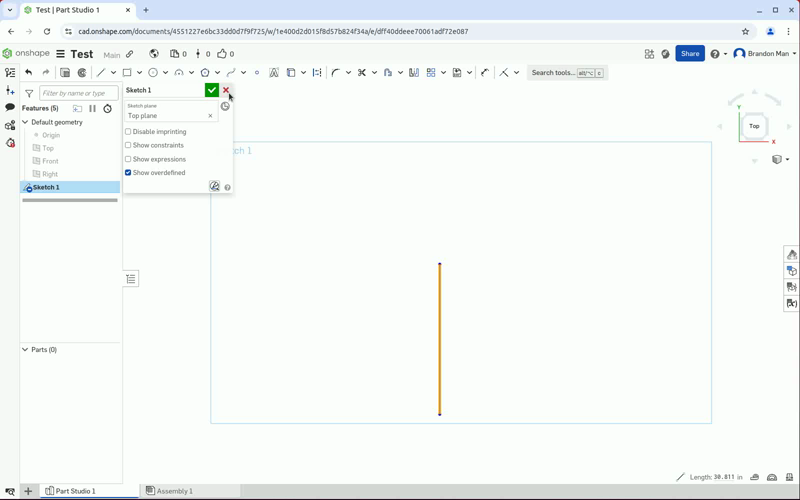
key(shift+h)
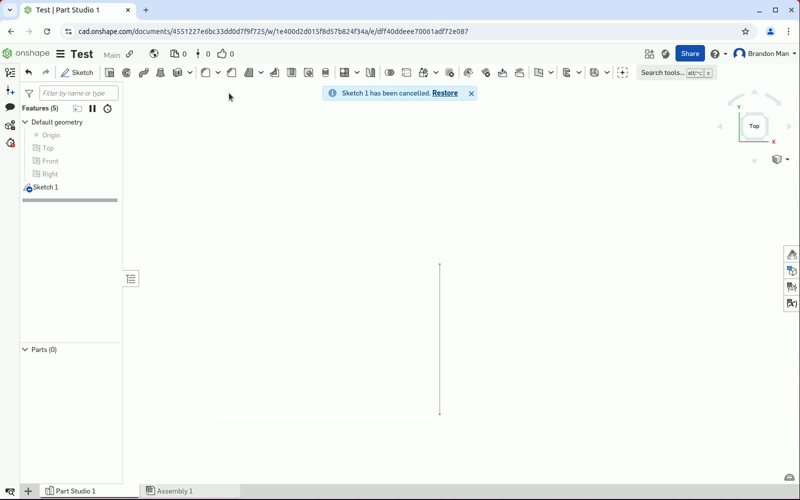
key(shift+s)
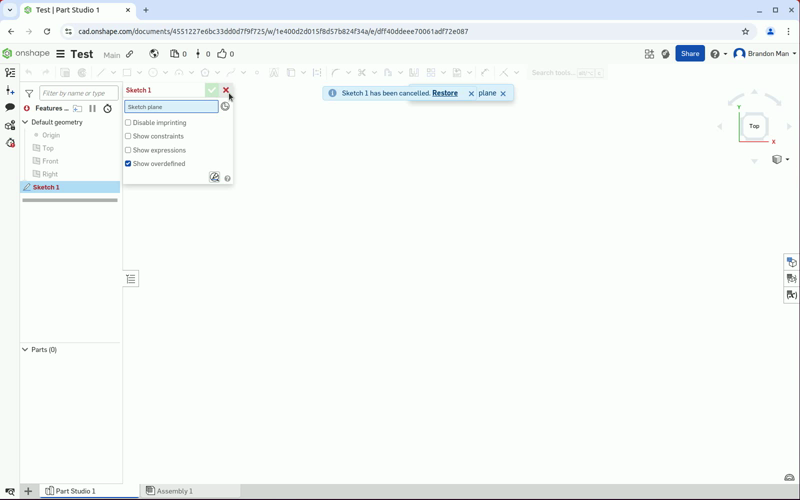
mouse_move(73, 150)
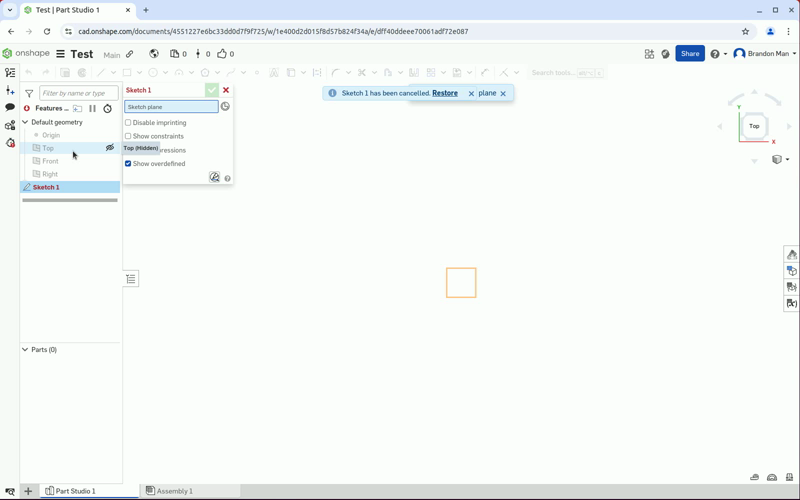
click(73, 150)
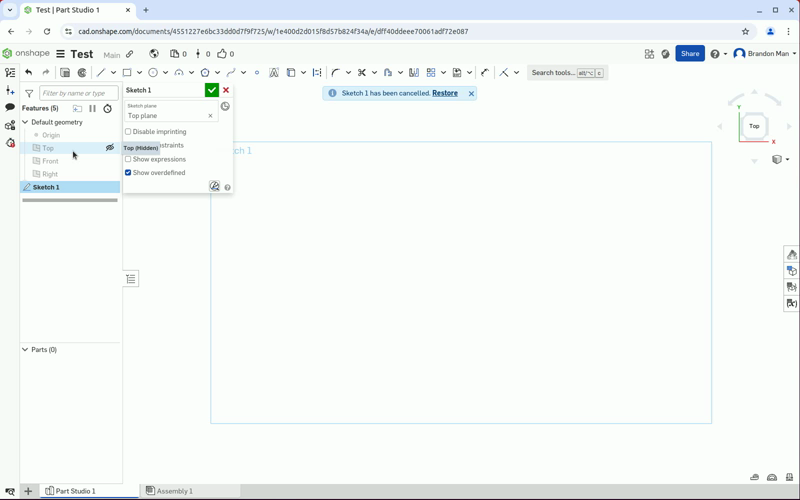
mouse_move(73, 352)
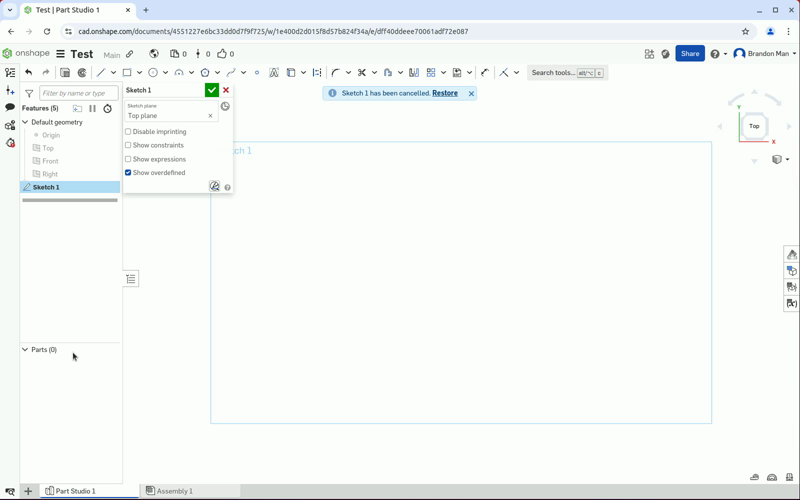
key(y)
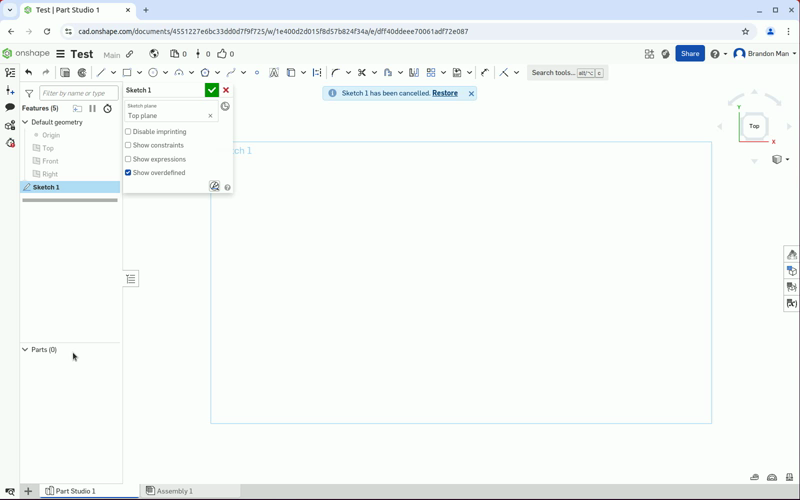
key(l)
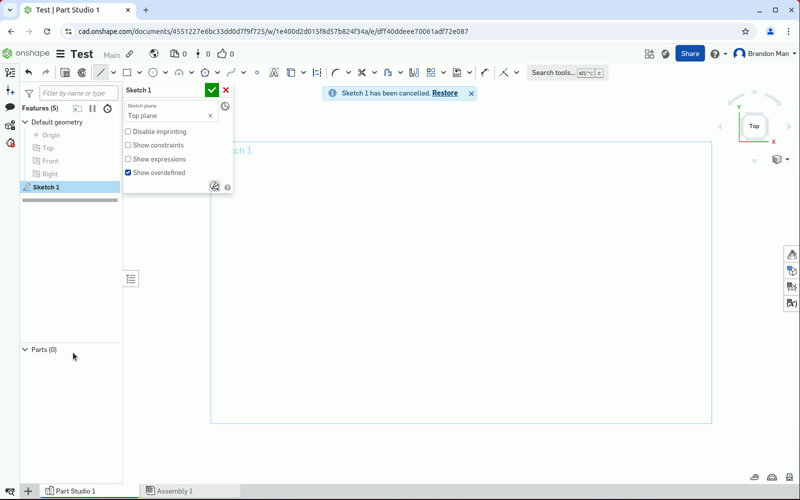
key_down(shift)
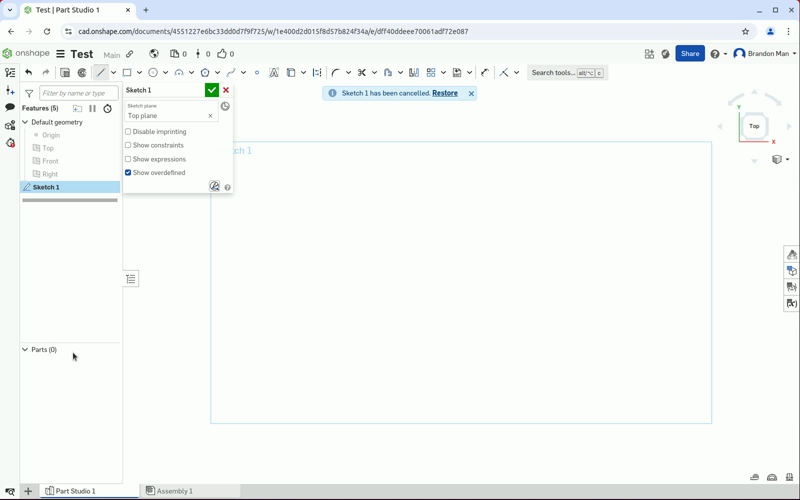
mouse_move(460, 339)
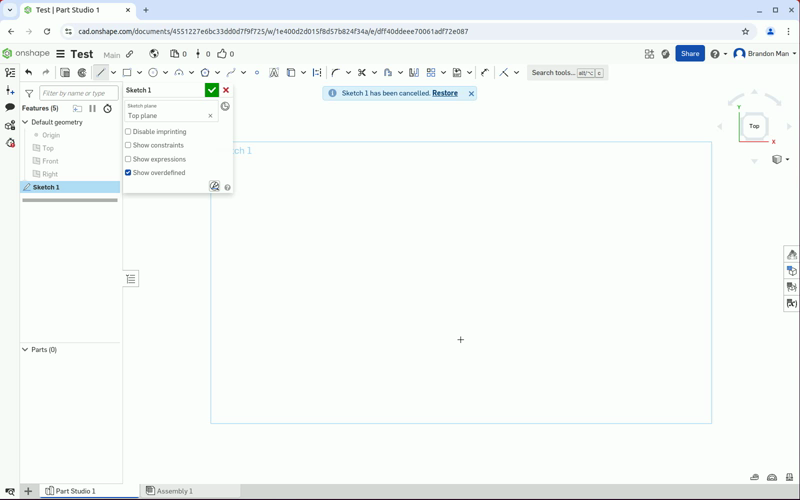
click(460, 339)
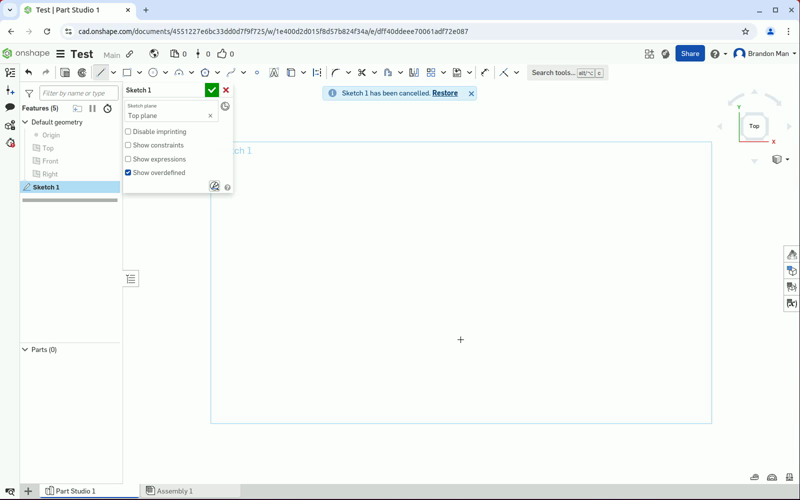
key_up(shift)
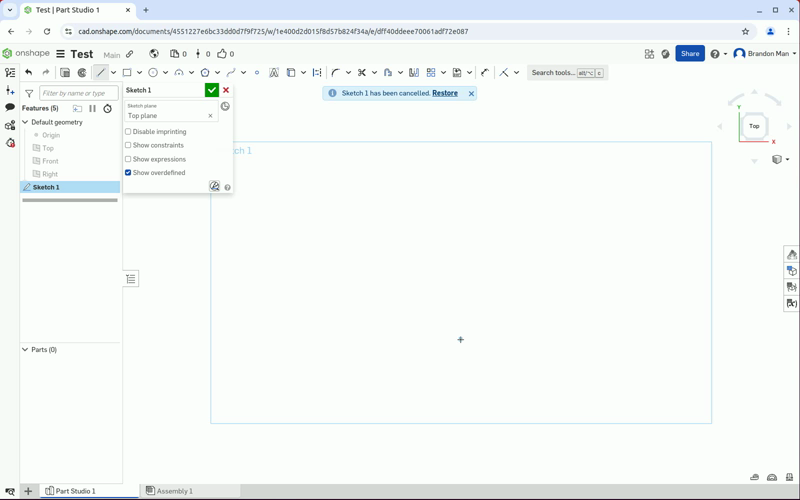
key_down(shift)
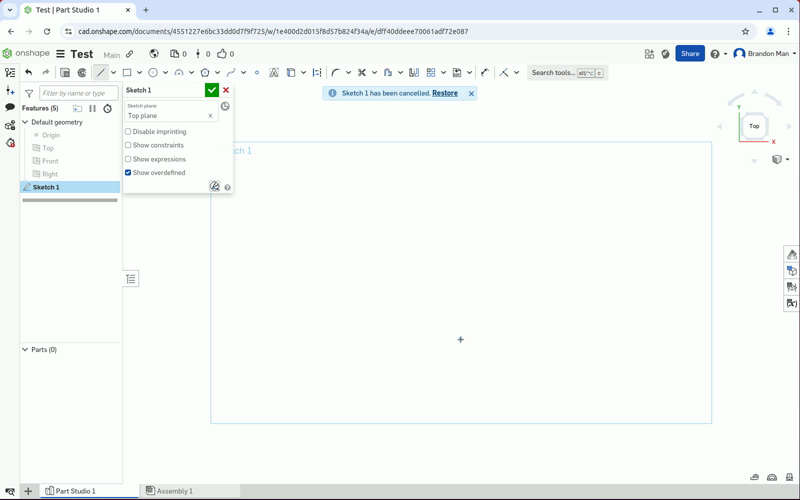
mouse_move(573, 339)
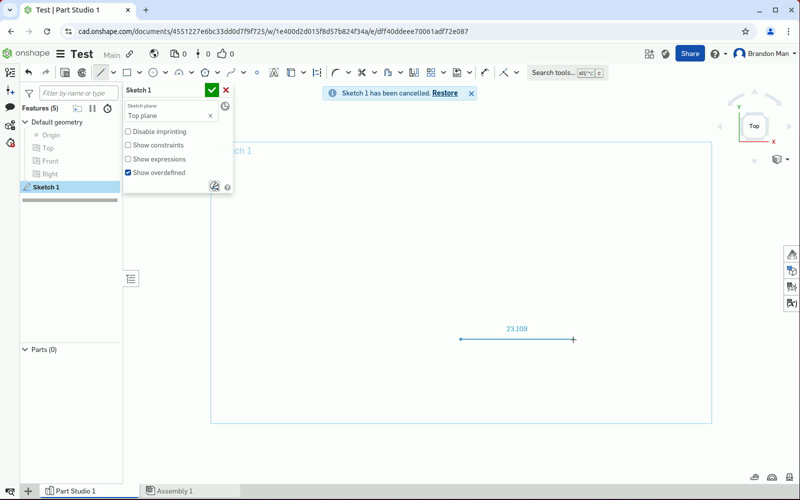
click(573, 339)
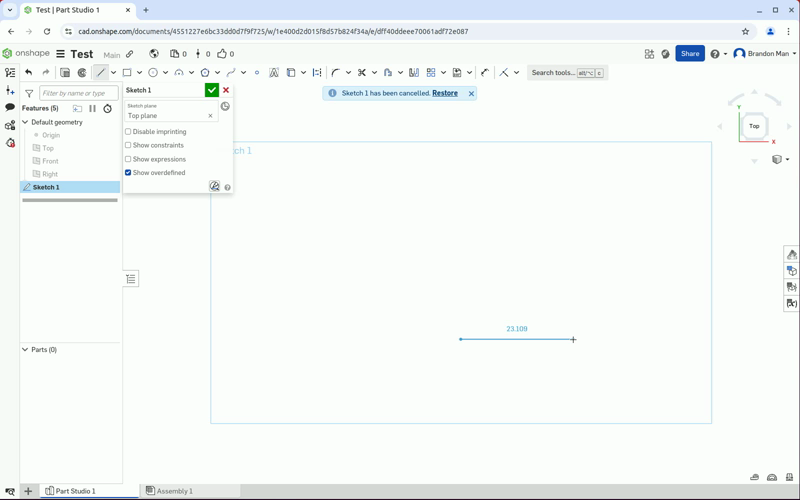
key_up(shift)
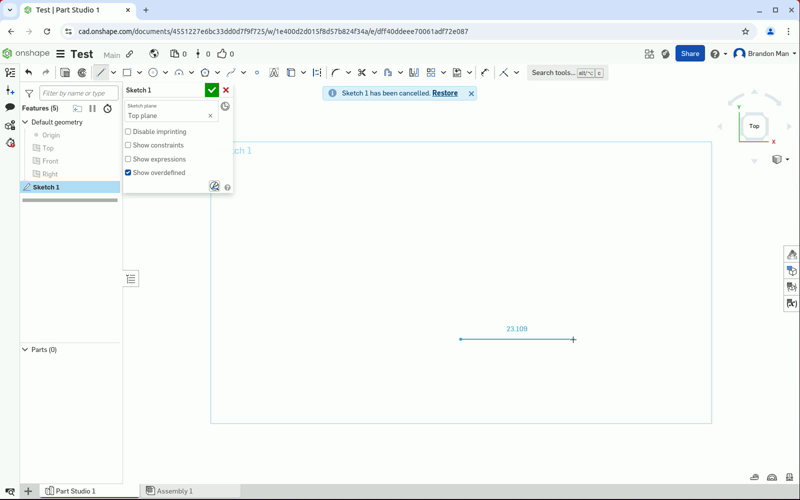
key_down(shift)
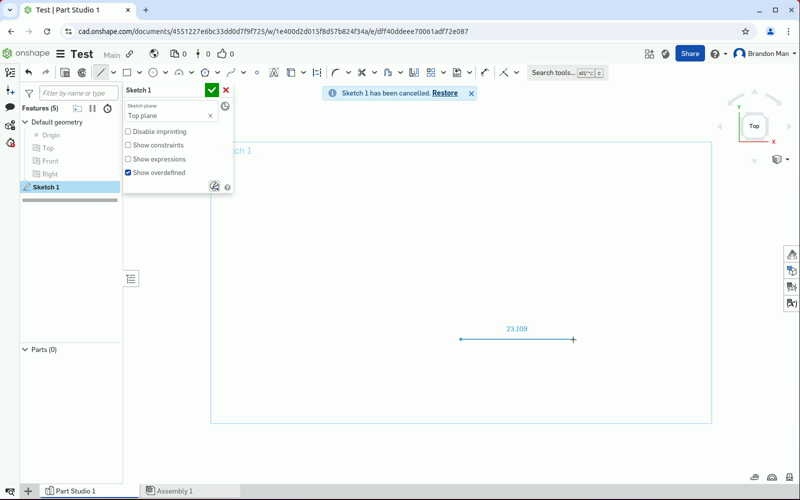
mouse_move(589, 339)
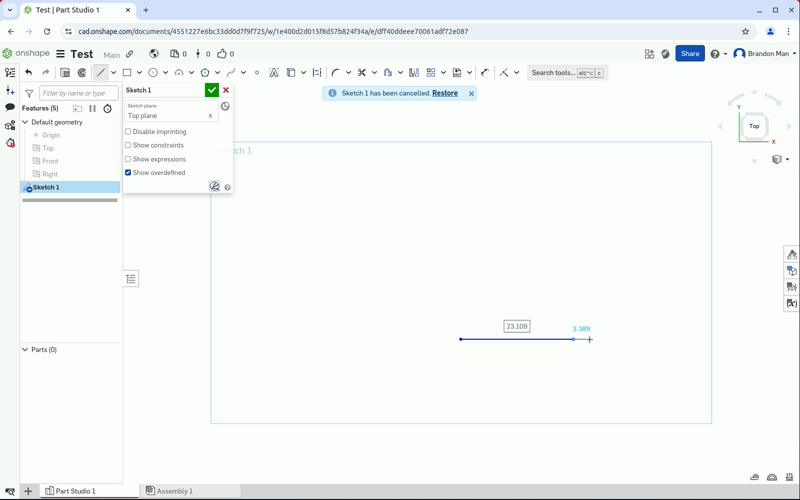
mouse_move(573, 282)
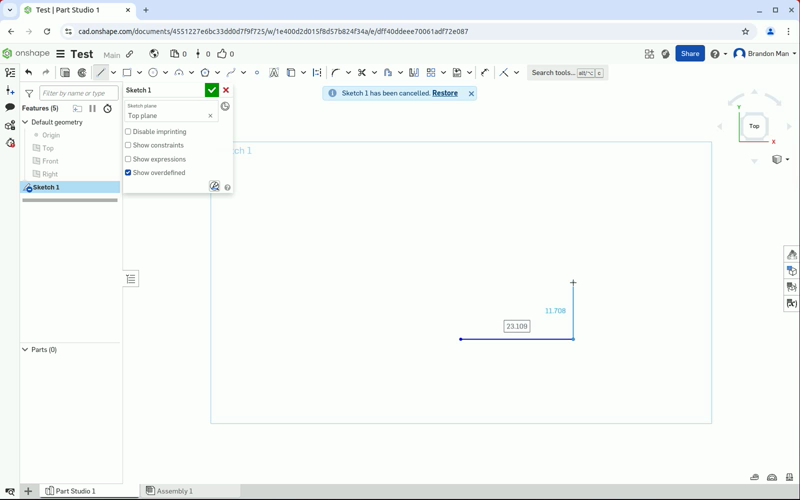
click(573, 282)
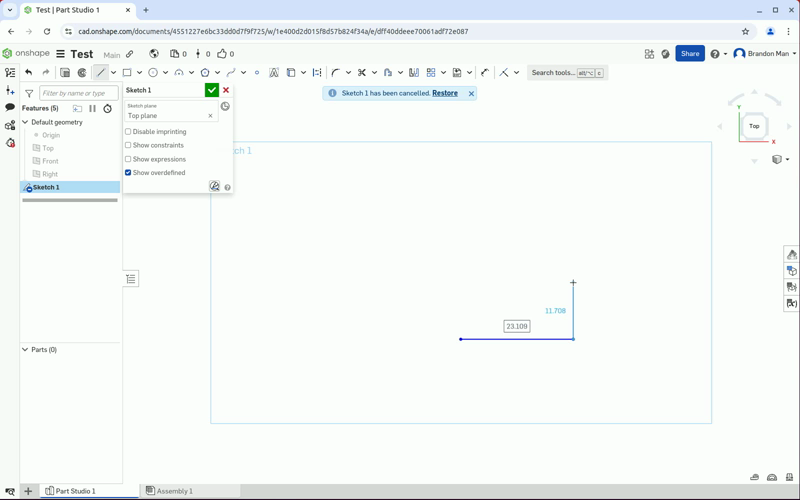
key_up(shift)
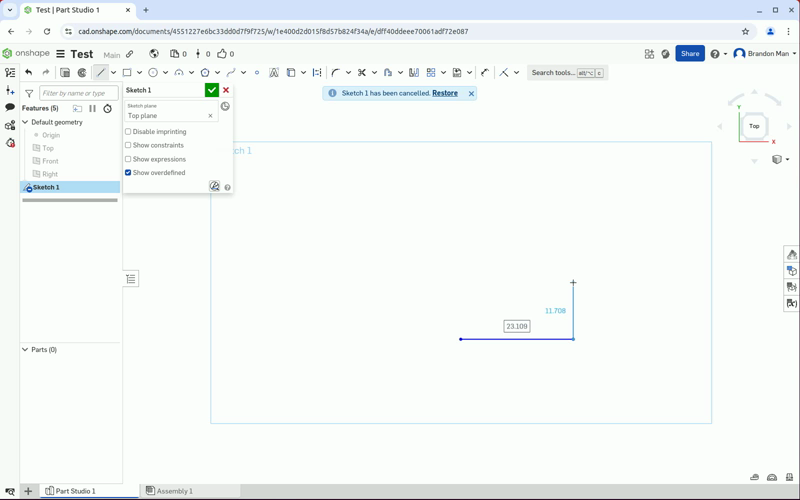
key_down(shift)
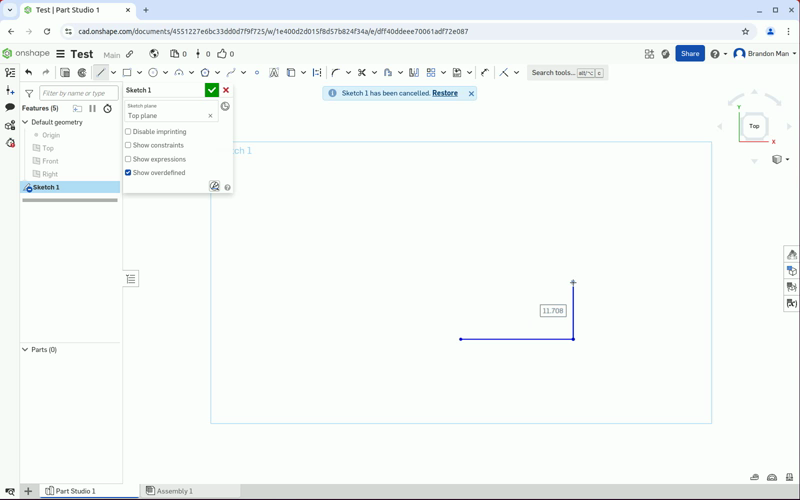
mouse_move(460, 282)
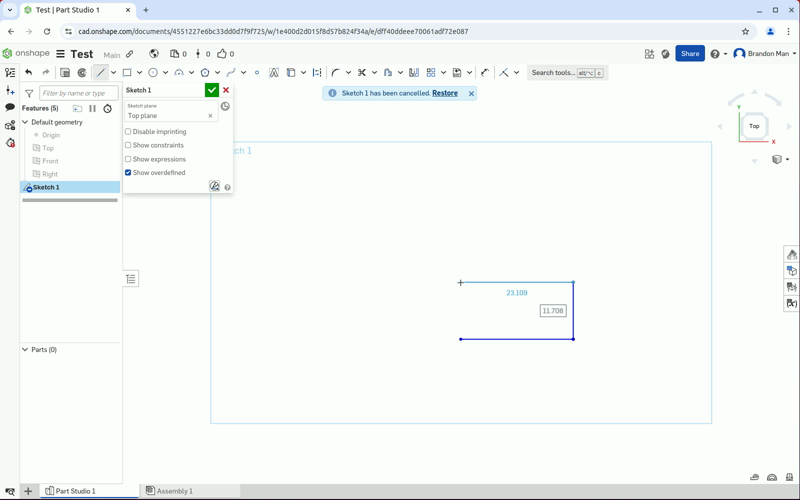
click(460, 282)
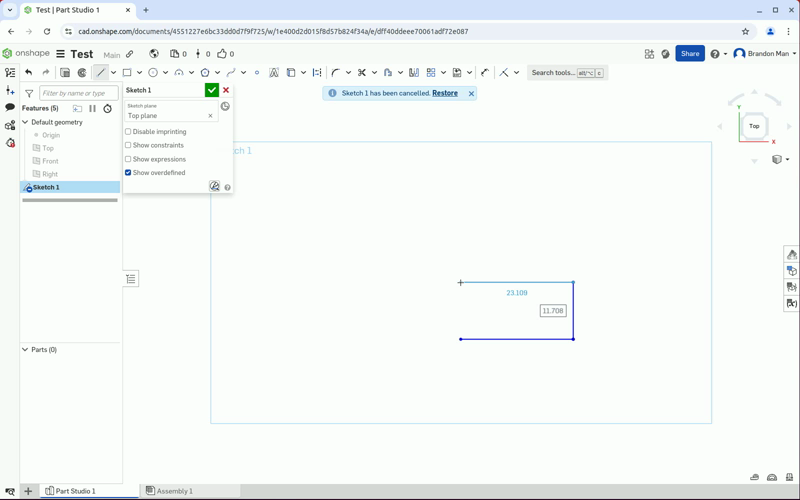
key_up(shift)
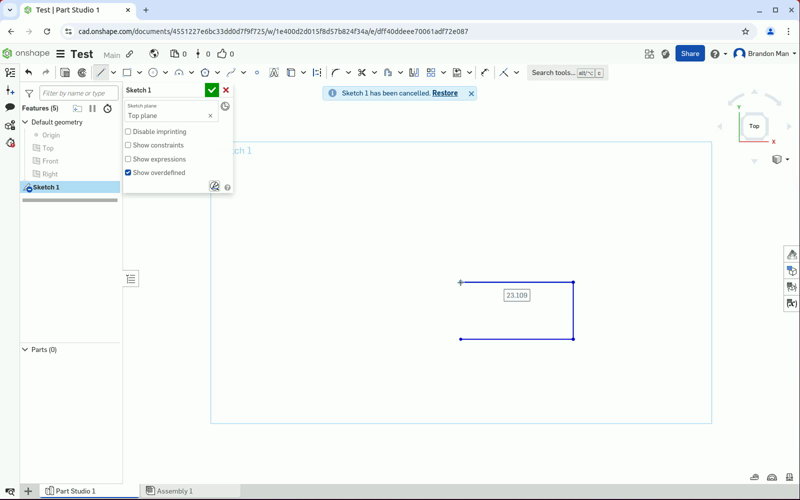
mouse_move(490, 282)
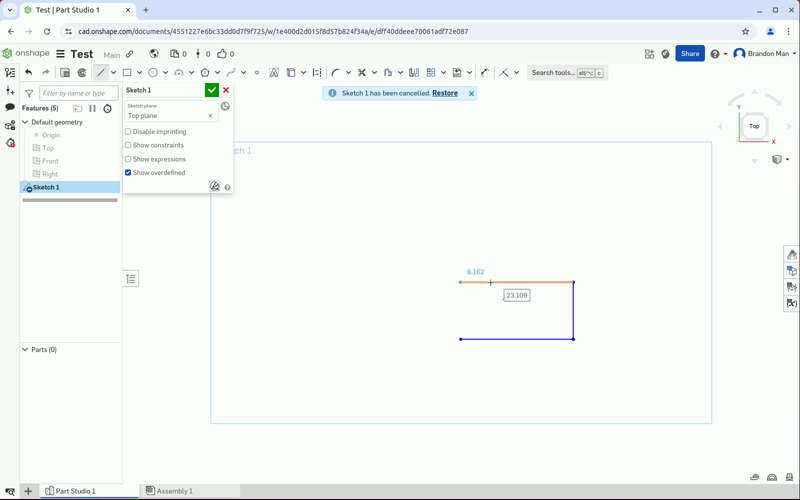
key_down(shift)
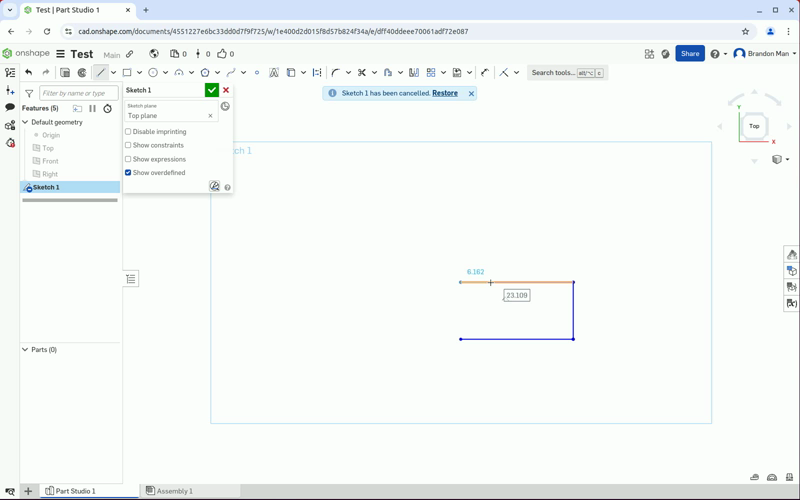
mouse_move(460, 339)
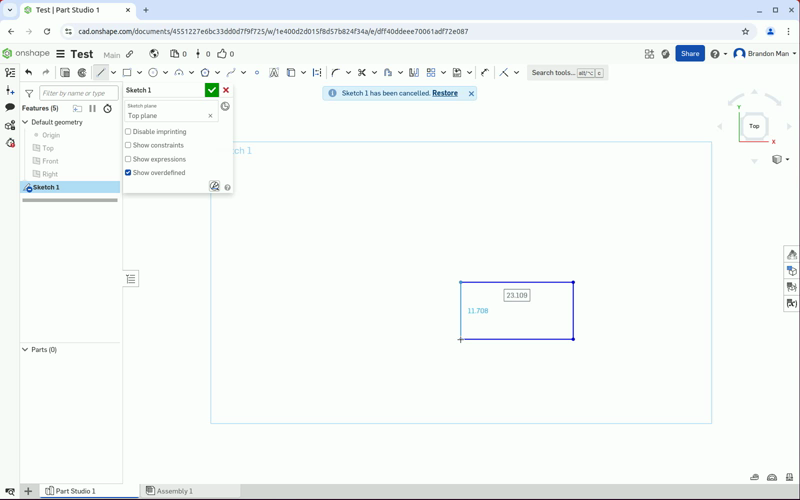
key_up(shift)
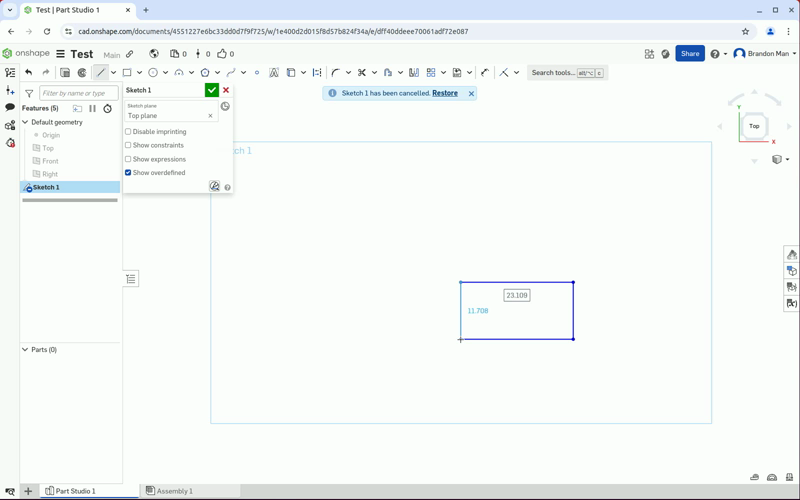
click(460, 339)
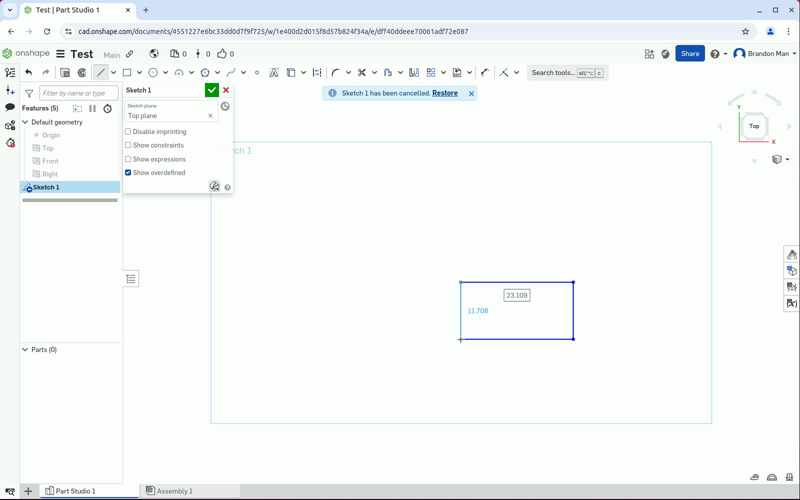
key(esc)
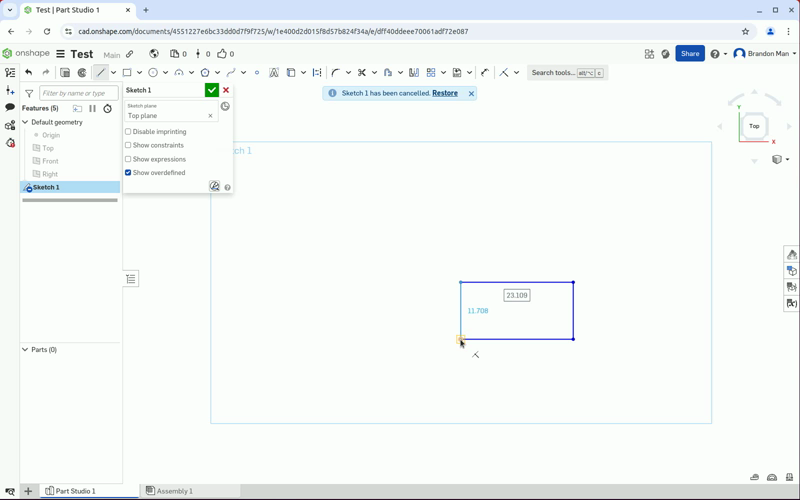
mouse_move(516, 291)
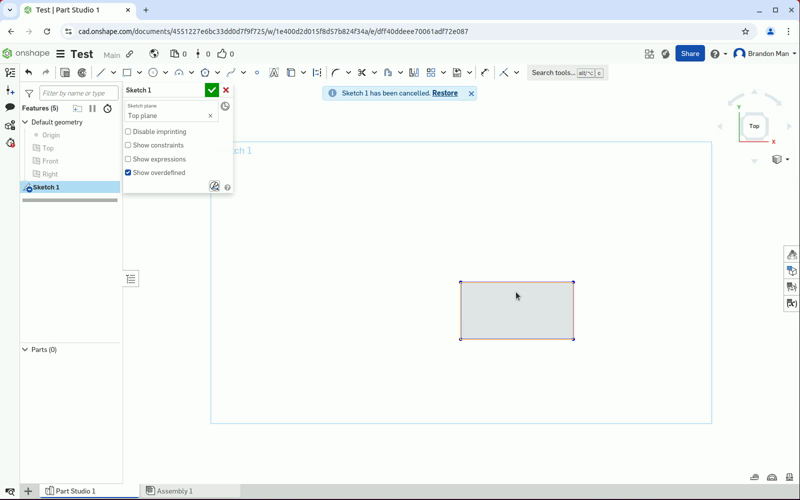
click(516, 291)
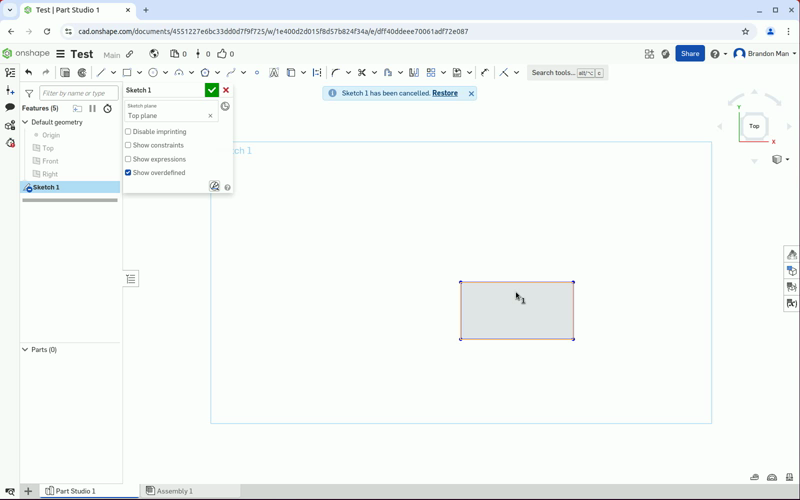
mouse_move(73, 352)
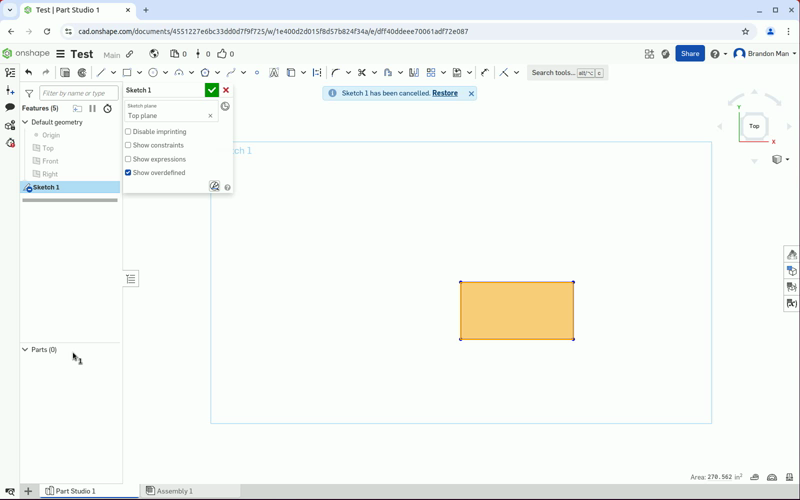
key(shift+y)
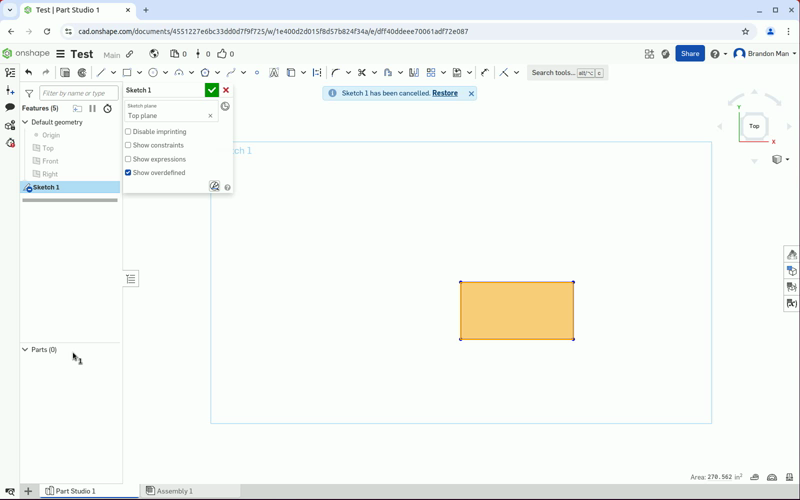
key(shift+e)
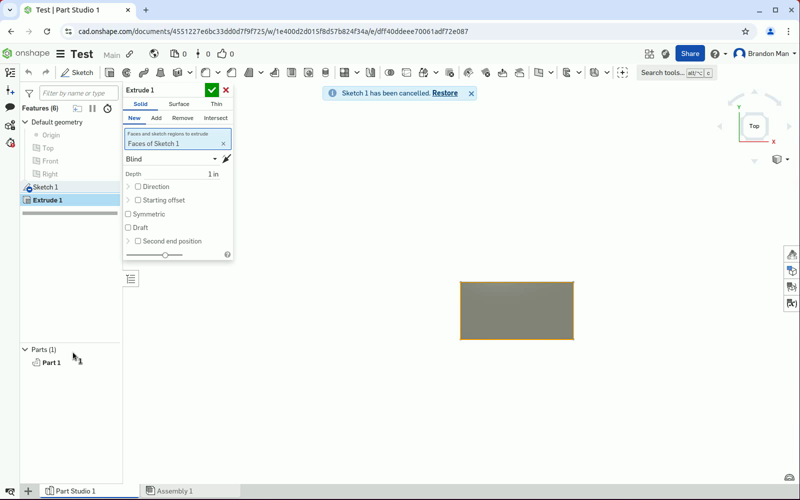
mouse_move(143, 106)
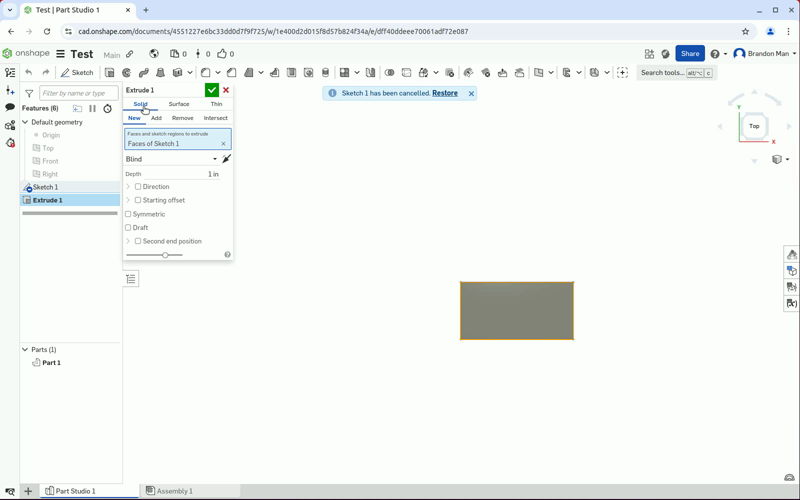
click(143, 106)
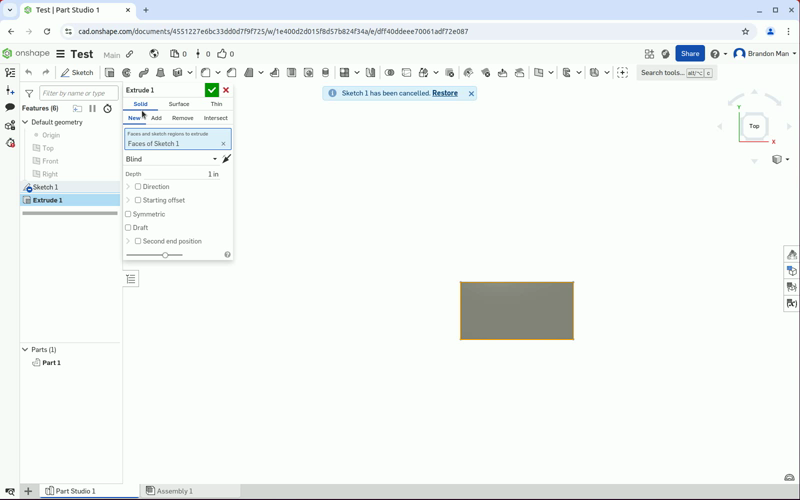
mouse_move(137, 120)
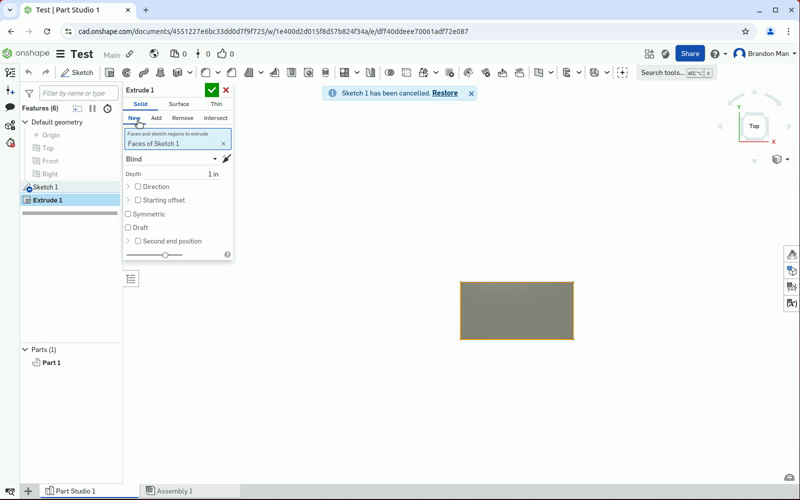
click(137, 120)
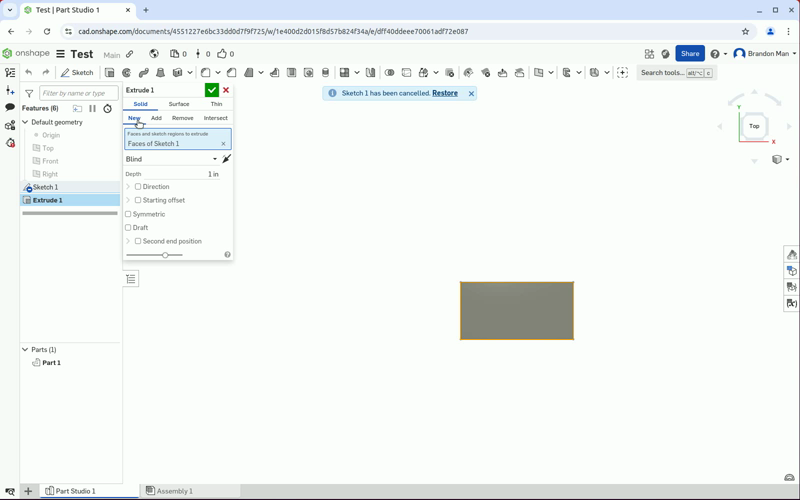
key(tab, 4)
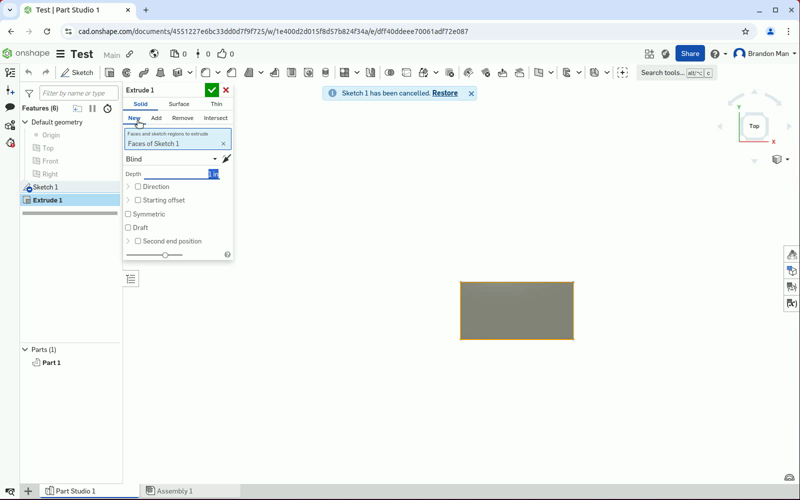
text(0.963)
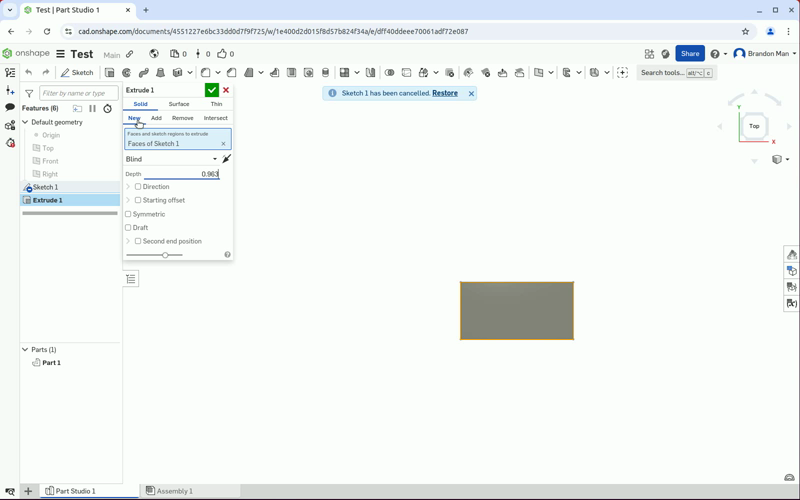
key(enter)
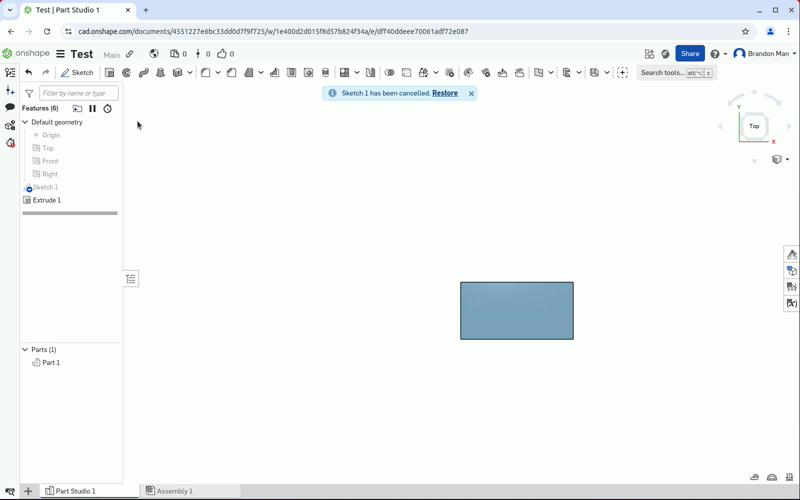
key(shift+h)
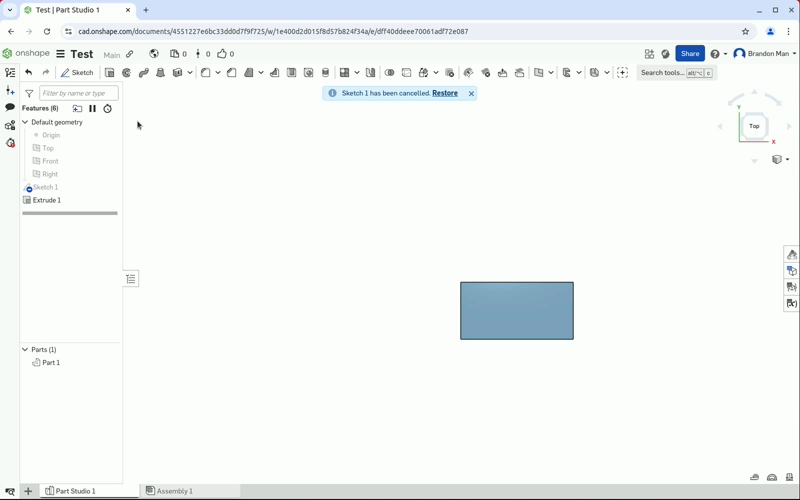
key(shift+h)
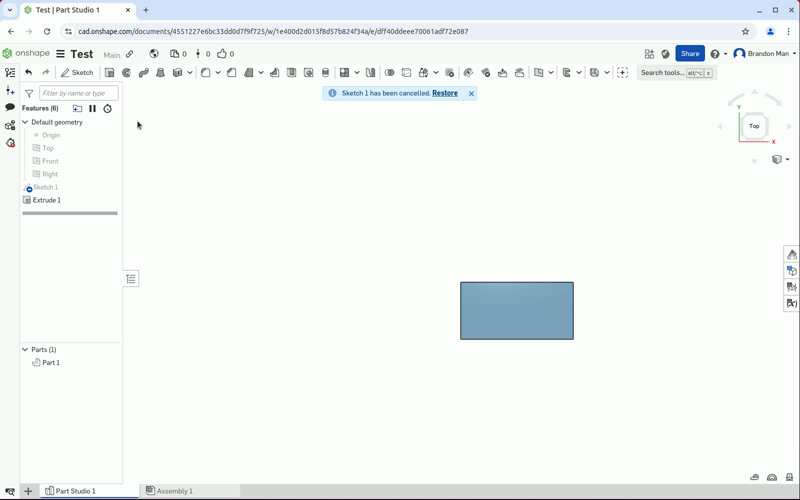
mouse_move(73, 189)
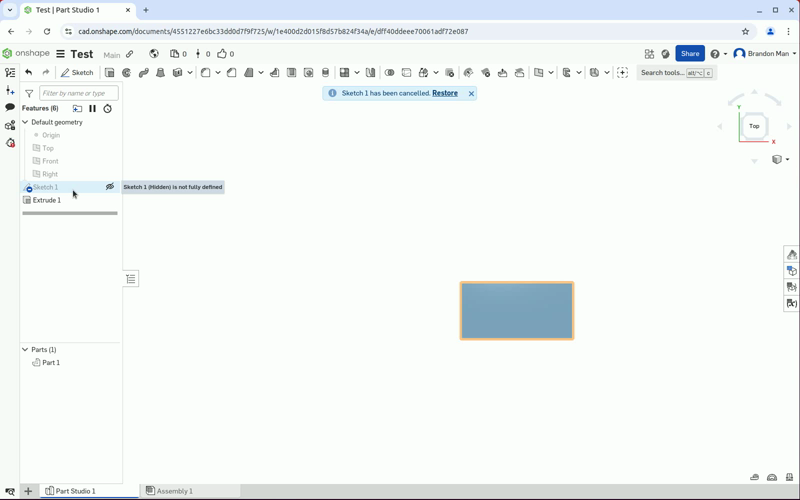
click(73, 189)
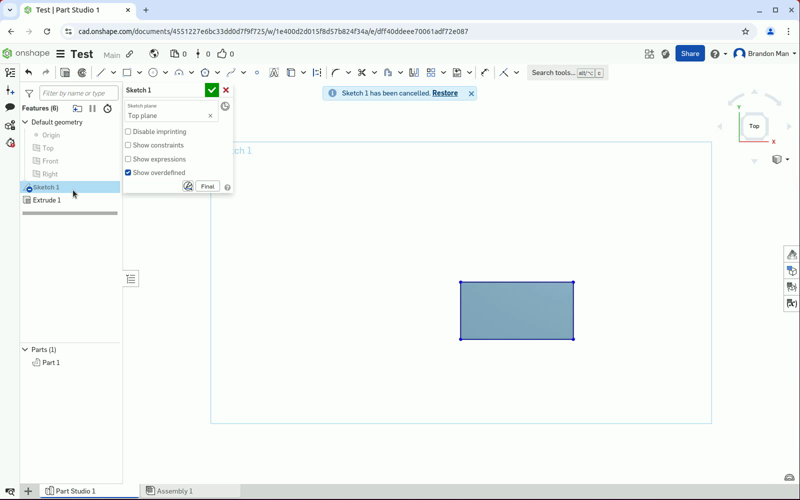
mouse_move(229, 92)
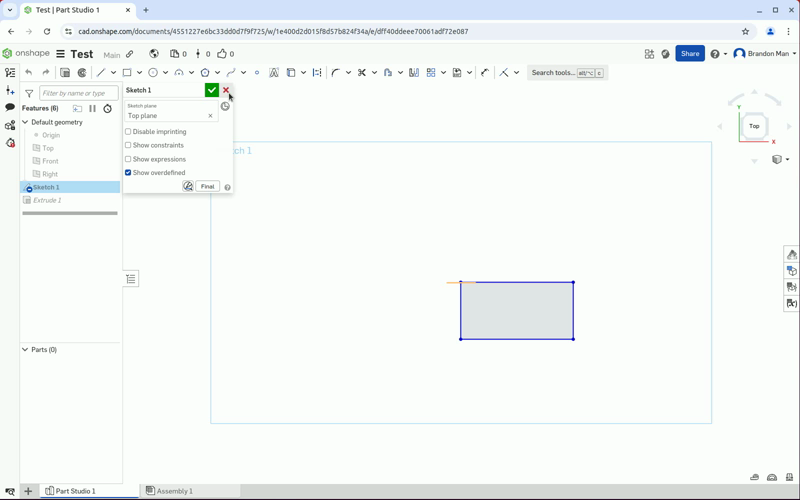
click(229, 92)
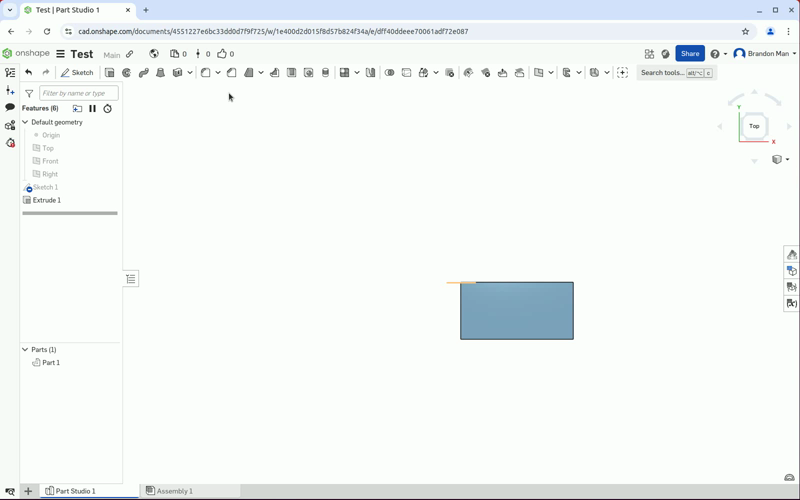
mouse_move(541, 75)
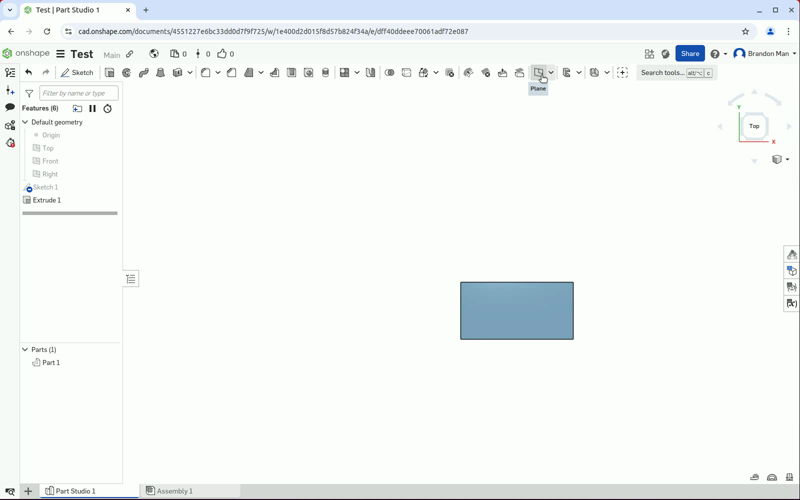
click(541, 75)
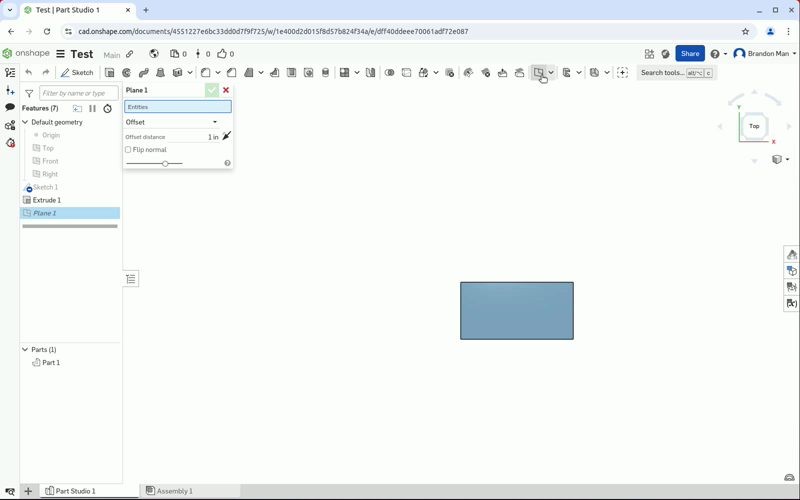
mouse_move(73, 150)
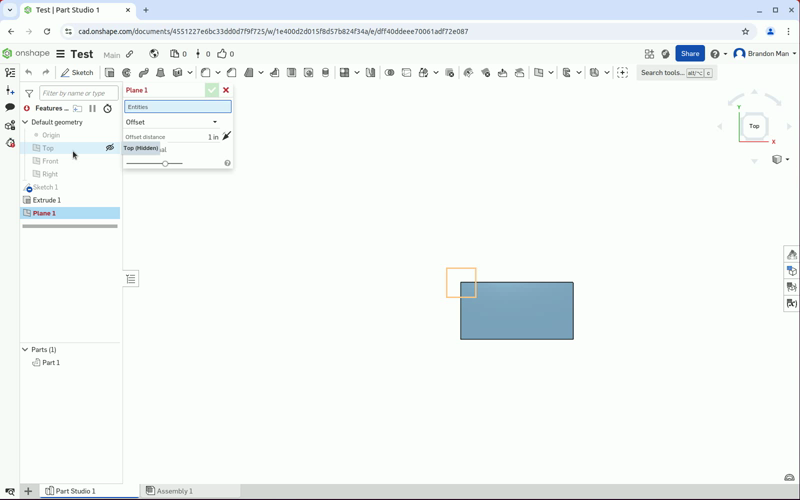
click(73, 150)
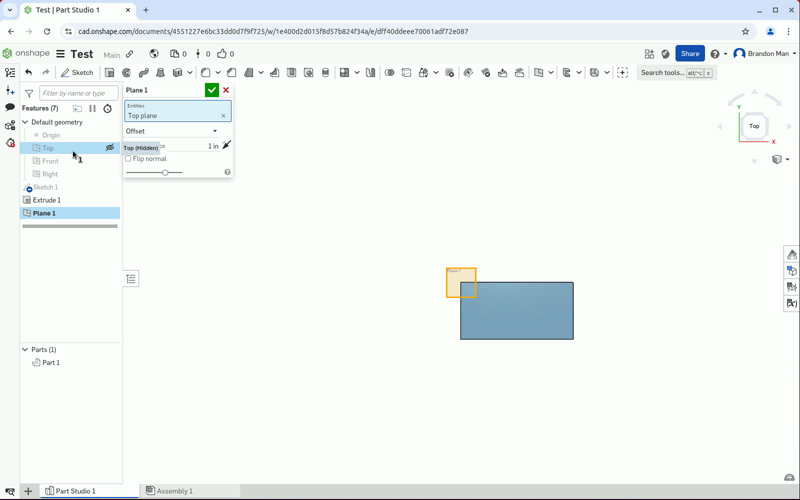
key(tab, 2)
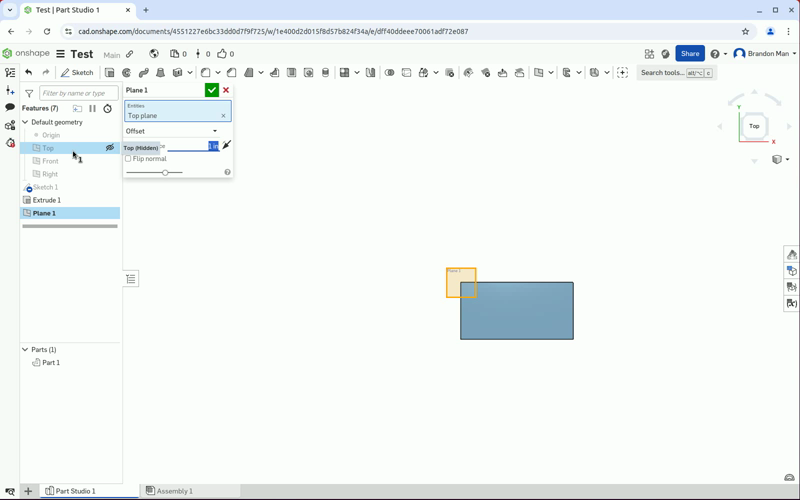
text(0.955)
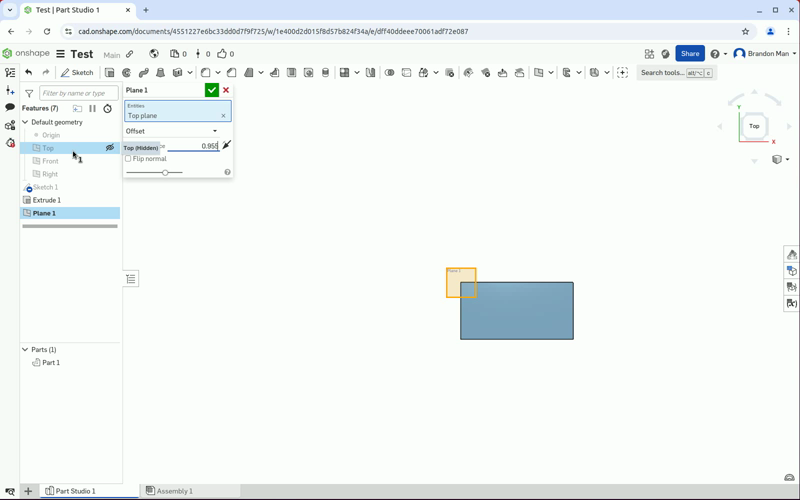
key(enter, 2)
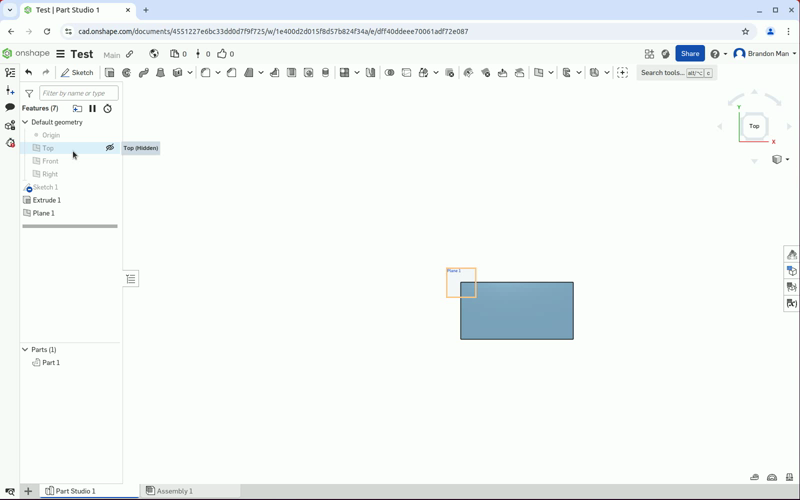
key(shift+s)
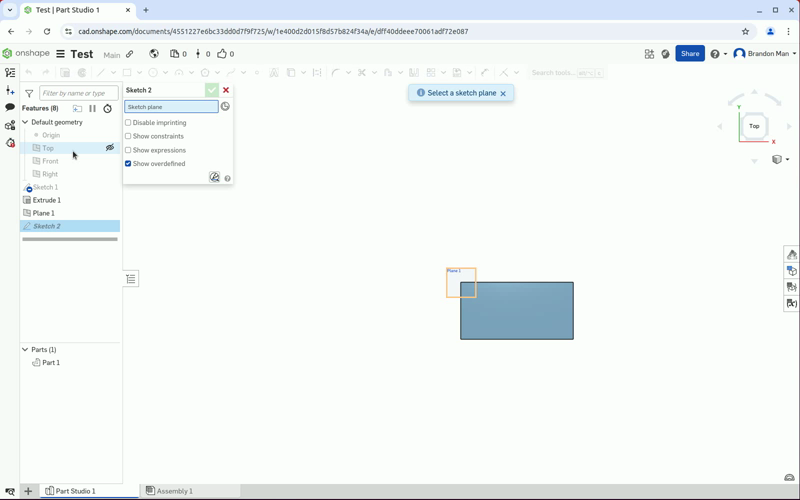
mouse_move(73, 215)
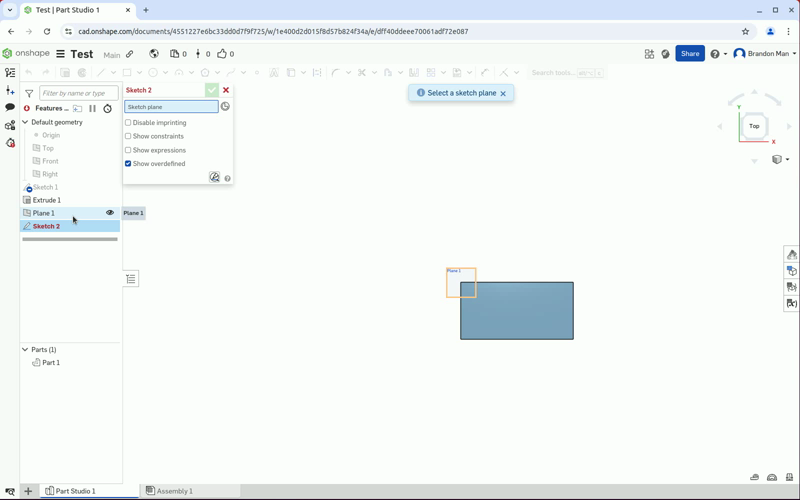
click(73, 215)
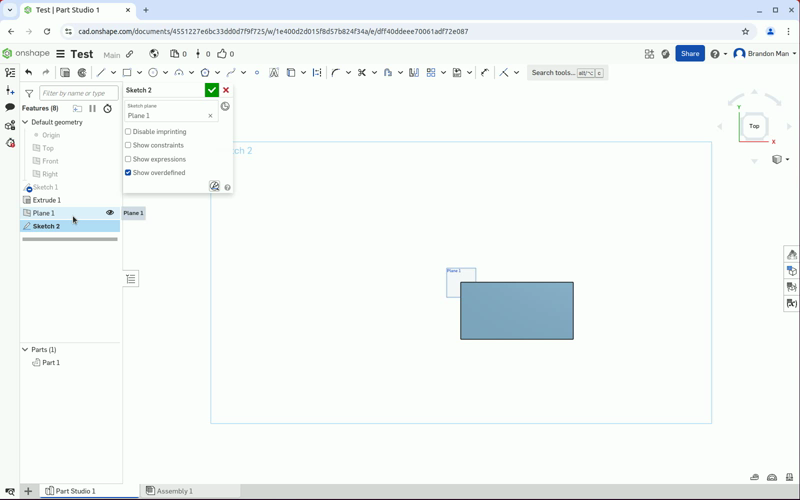
mouse_move(73, 352)
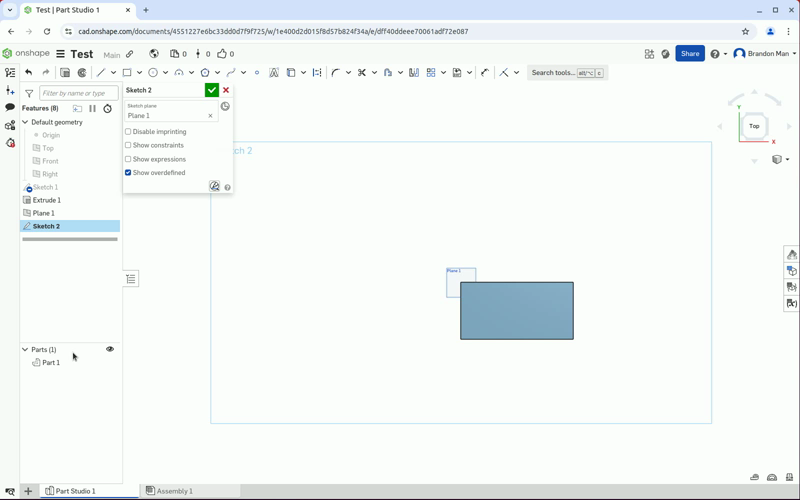
key(y)
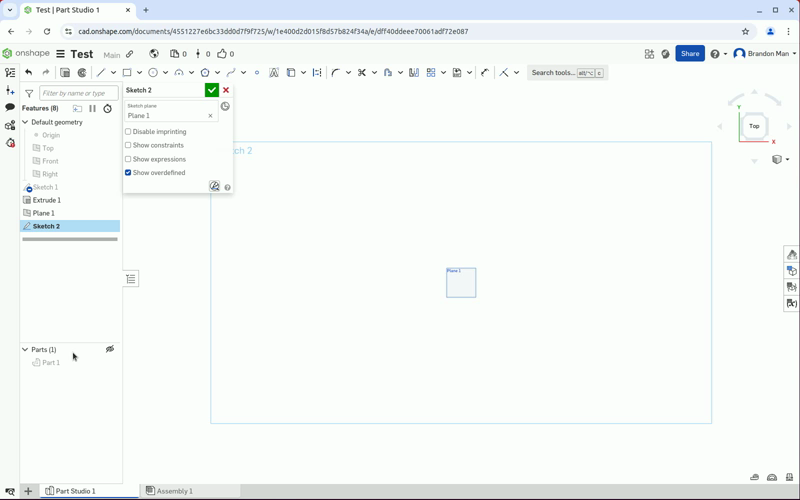
key(l)
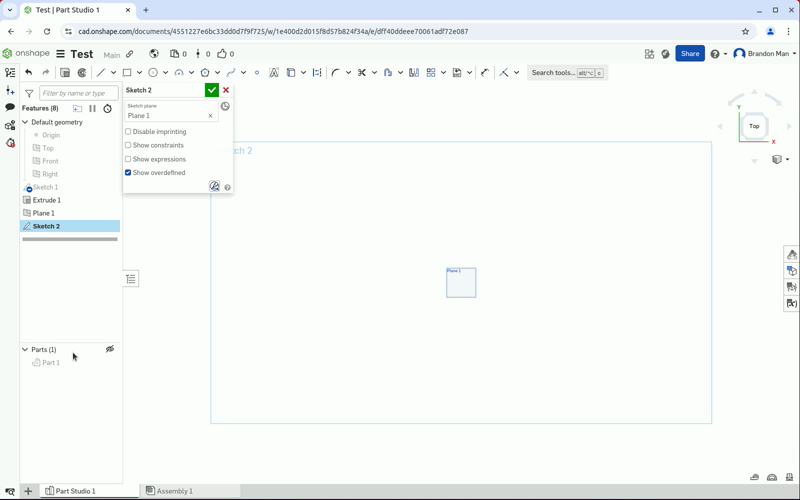
key_down(shift)
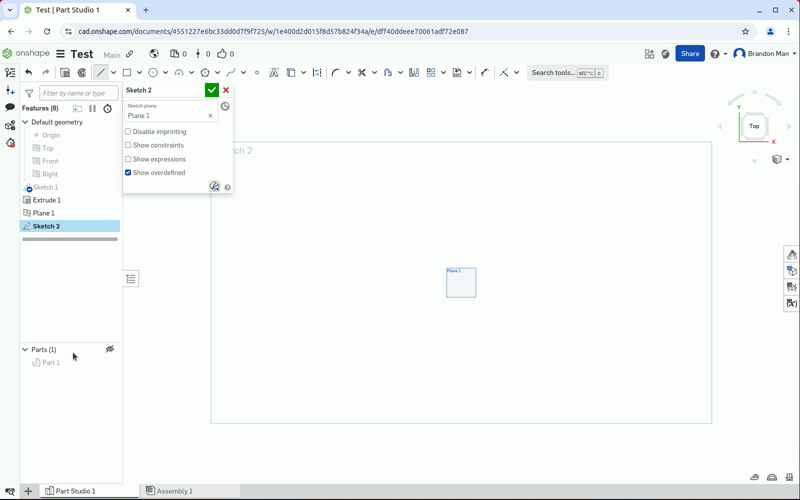
mouse_move(559, 339)
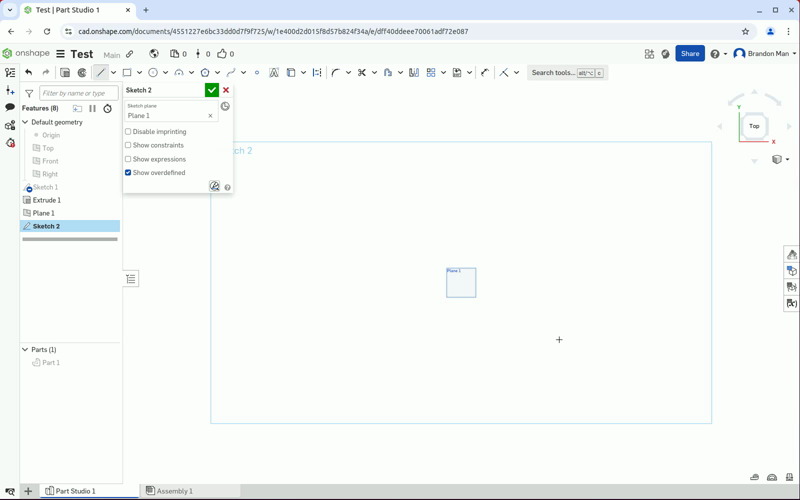
click(559, 339)
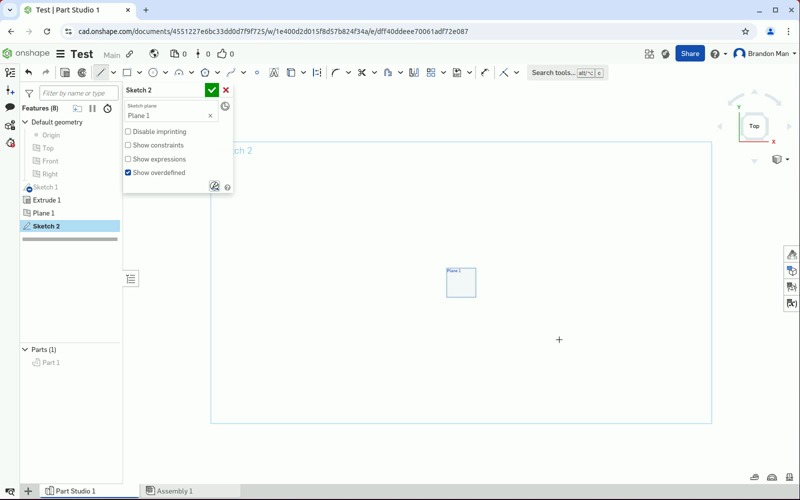
key_up(shift)
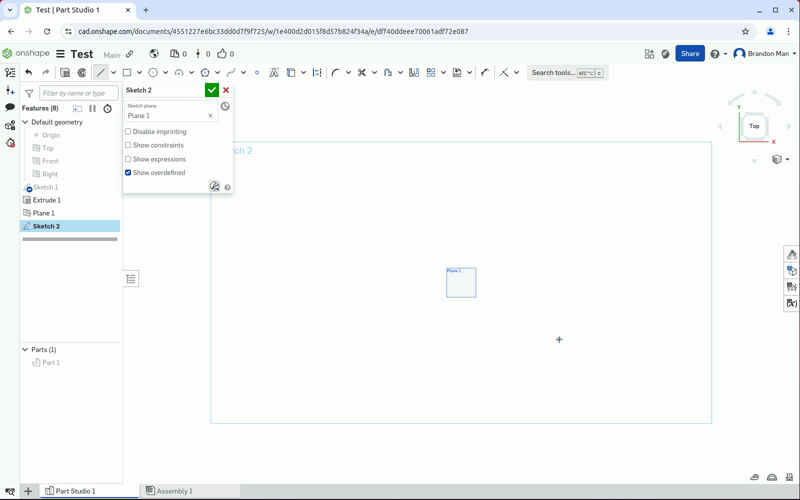
key_down(shift)
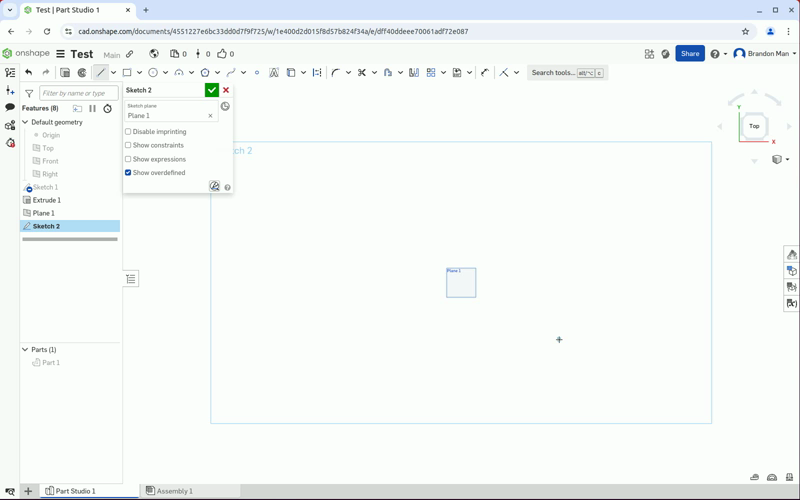
mouse_move(589, 339)
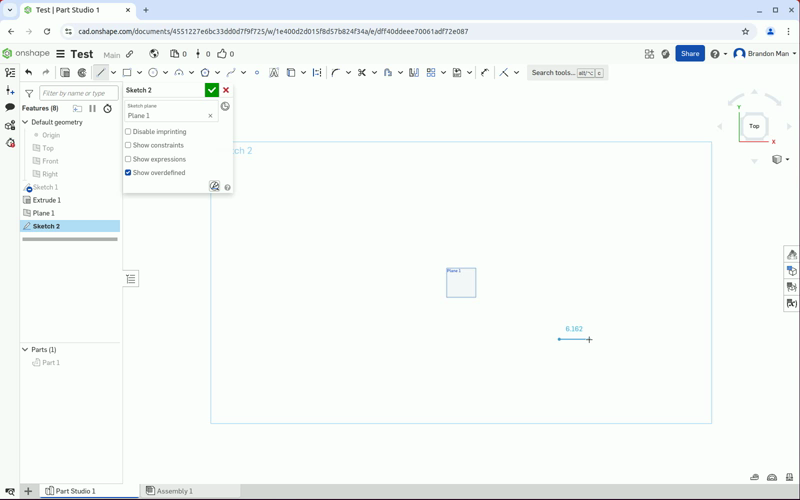
mouse_move(573, 339)
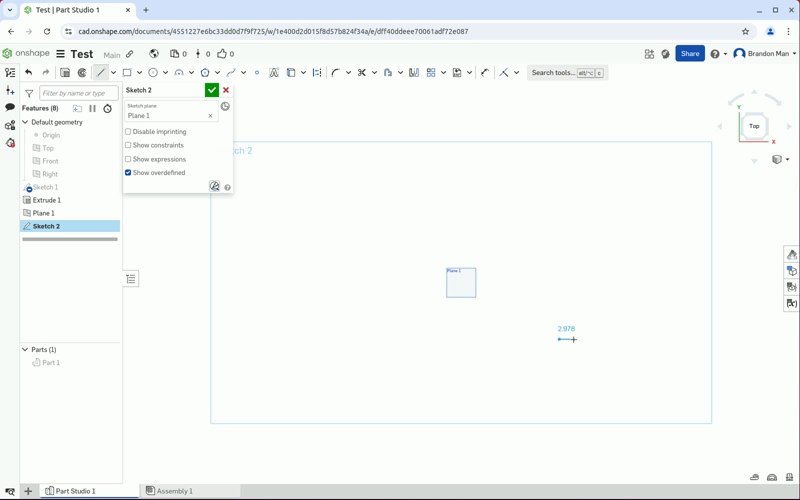
click(573, 339)
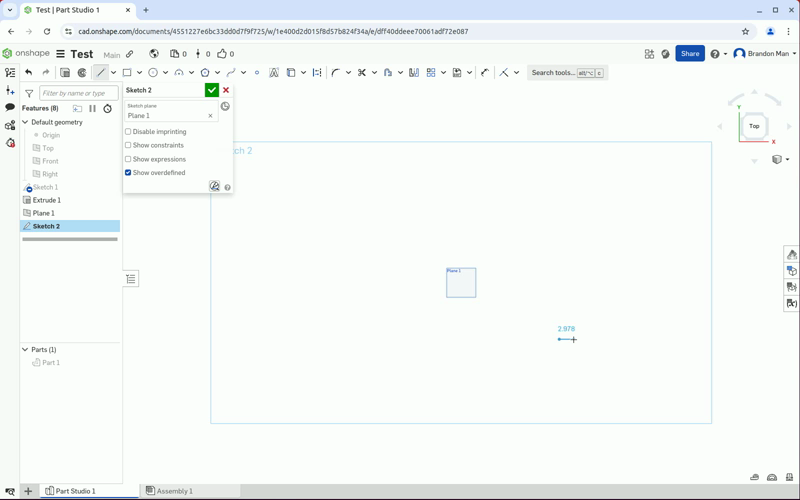
key_up(shift)
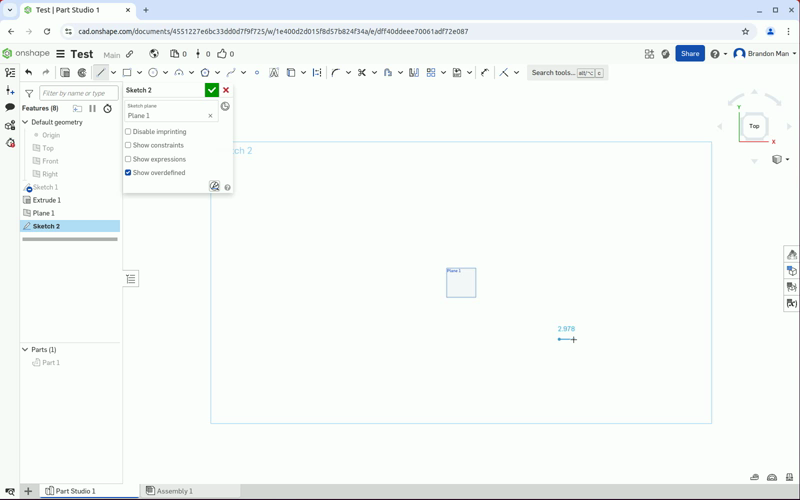
key_down(shift)
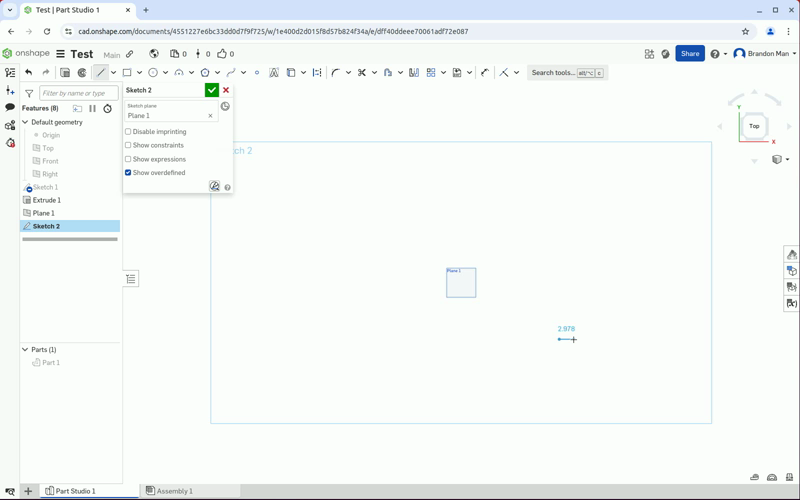
mouse_move(589, 339)
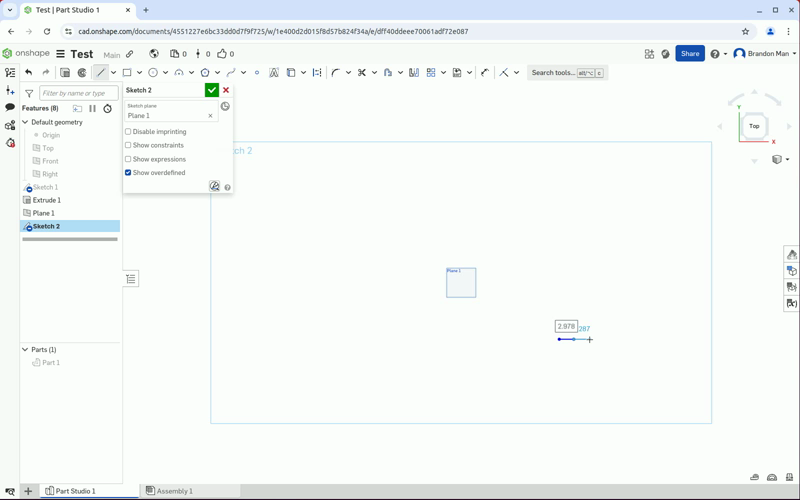
mouse_move(573, 282)
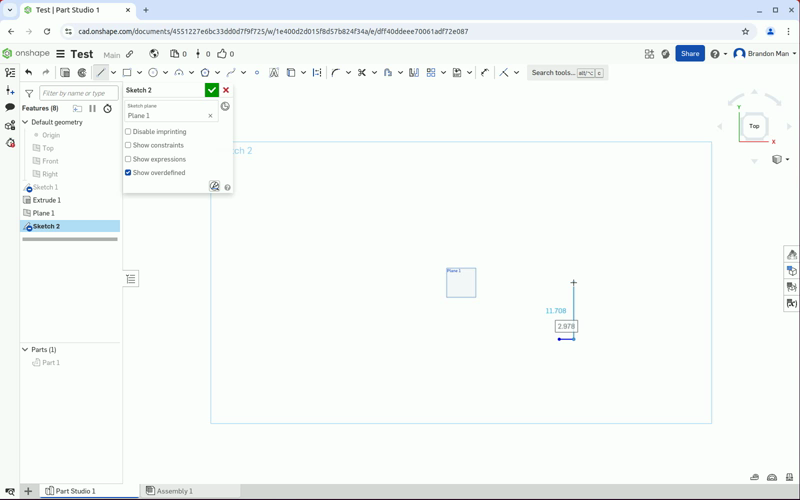
click(573, 282)
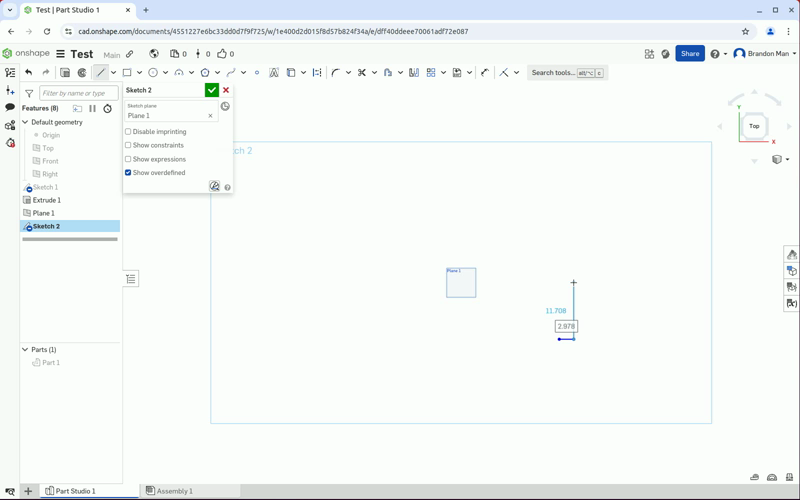
key_up(shift)
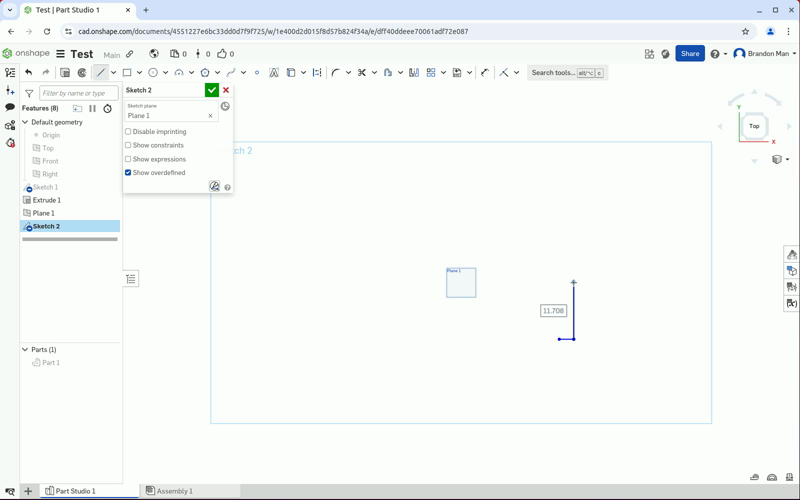
key_down(shift)
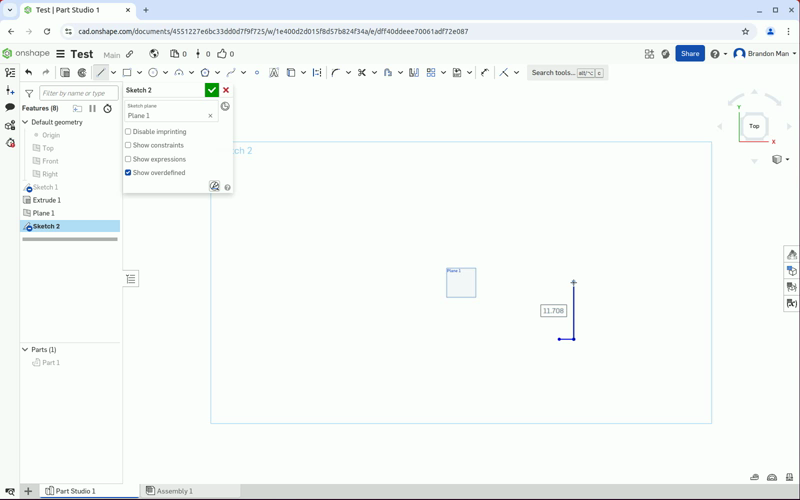
mouse_move(589, 282)
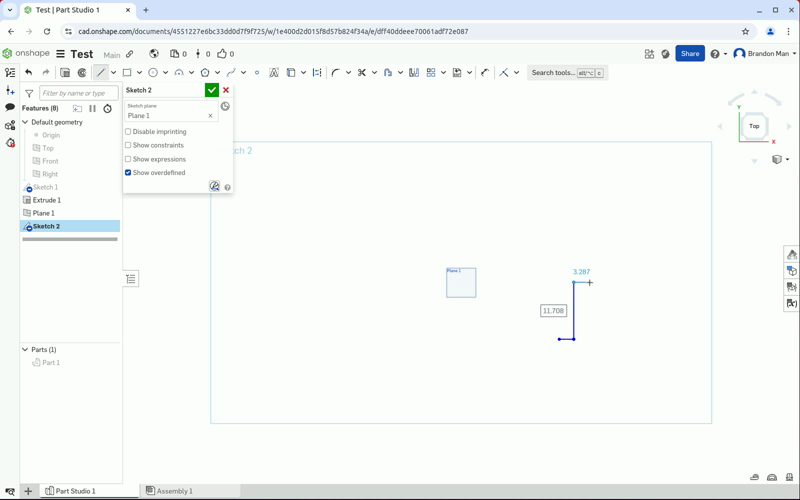
mouse_move(559, 282)
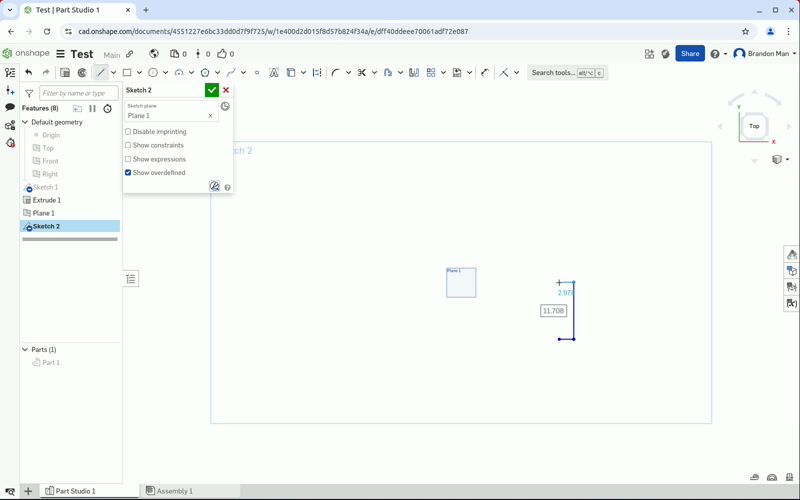
click(559, 282)
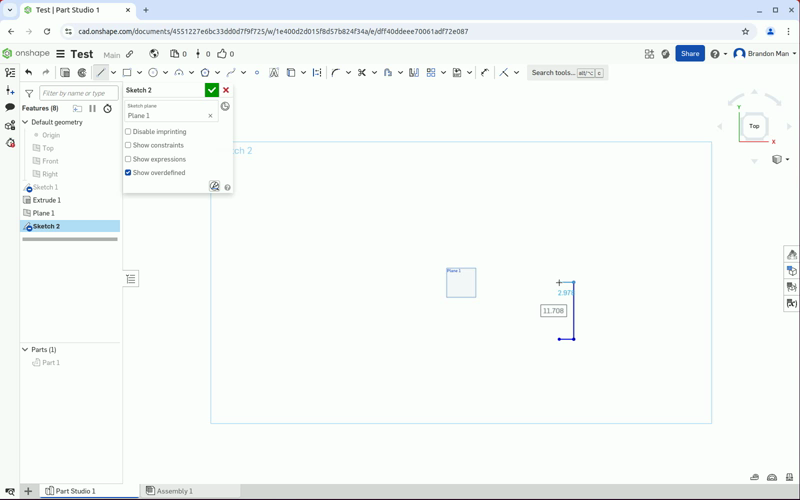
key_up(shift)
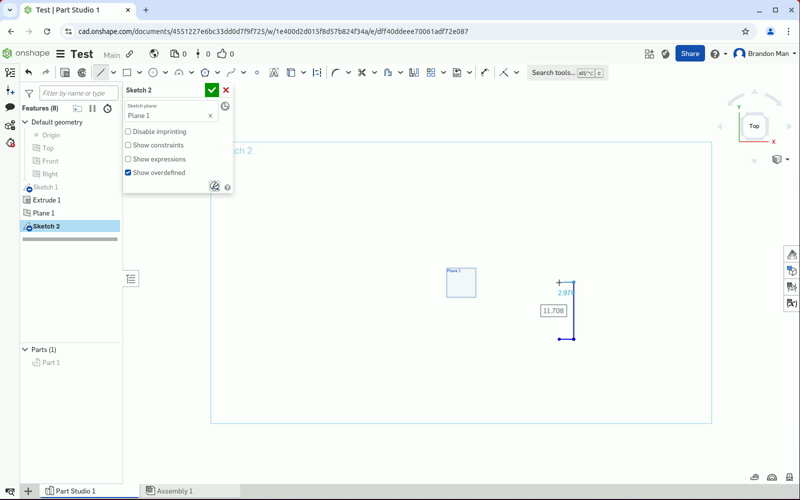
mouse_move(589, 282)
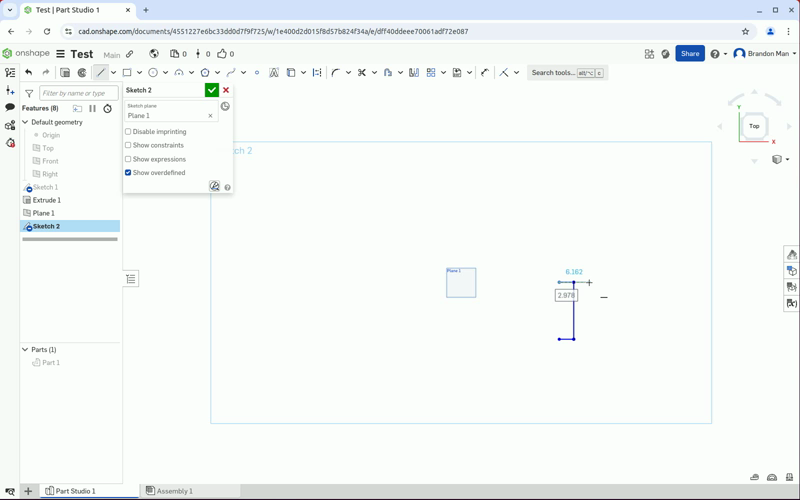
key_down(shift)
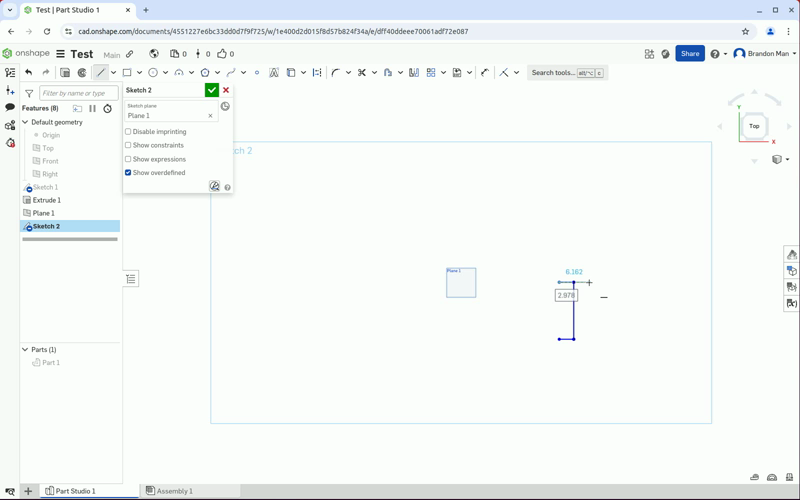
mouse_move(559, 339)
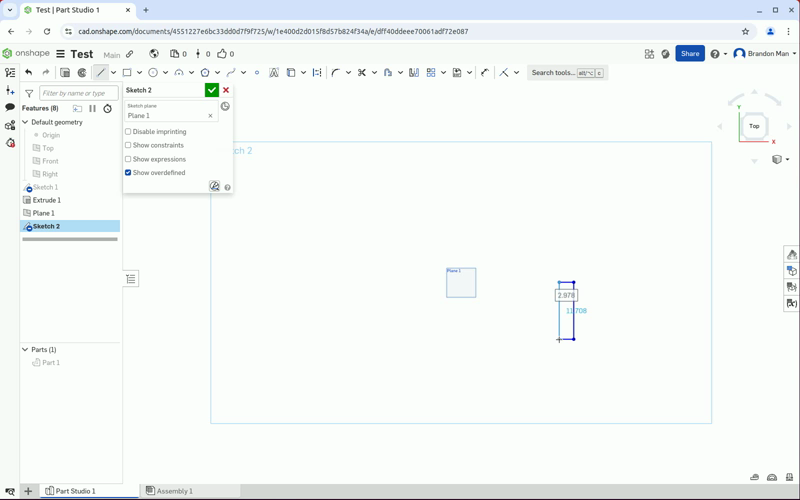
key_up(shift)
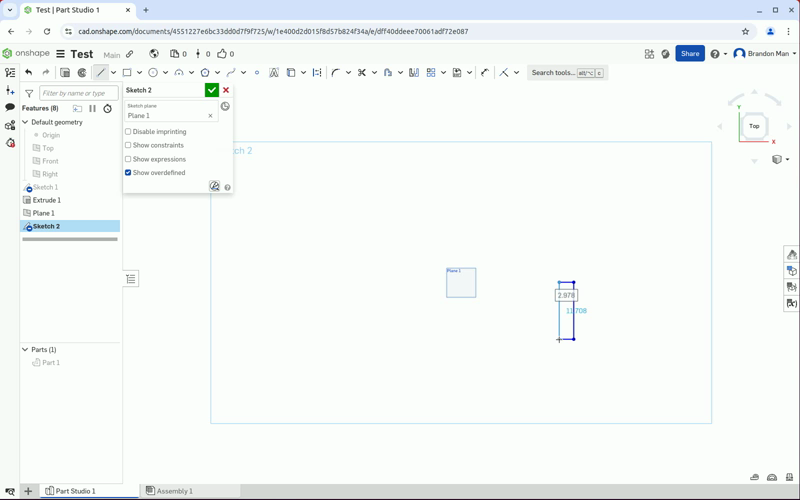
click(559, 339)
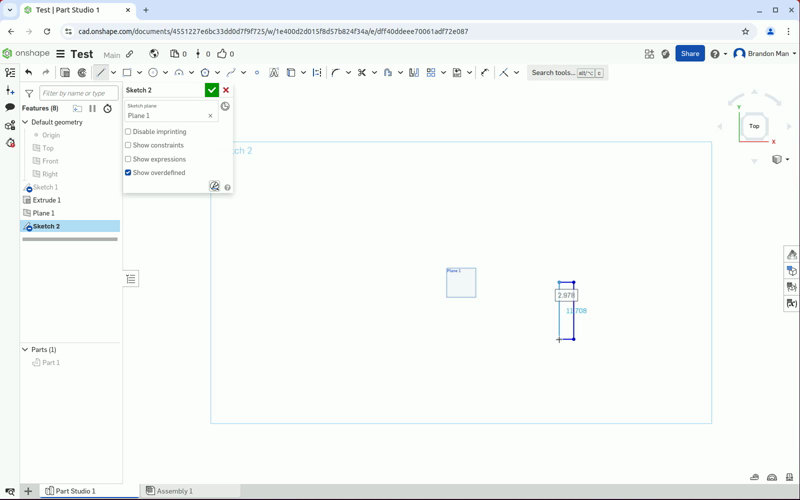
key(esc)
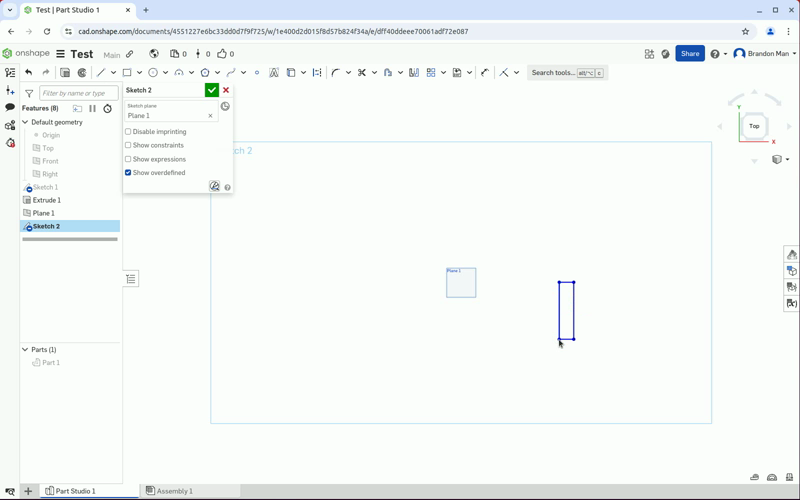
mouse_move(560, 319)
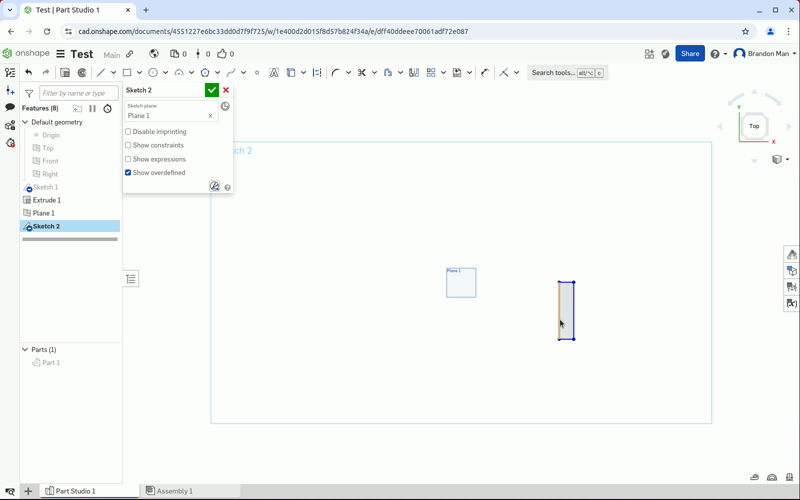
scroll(6)
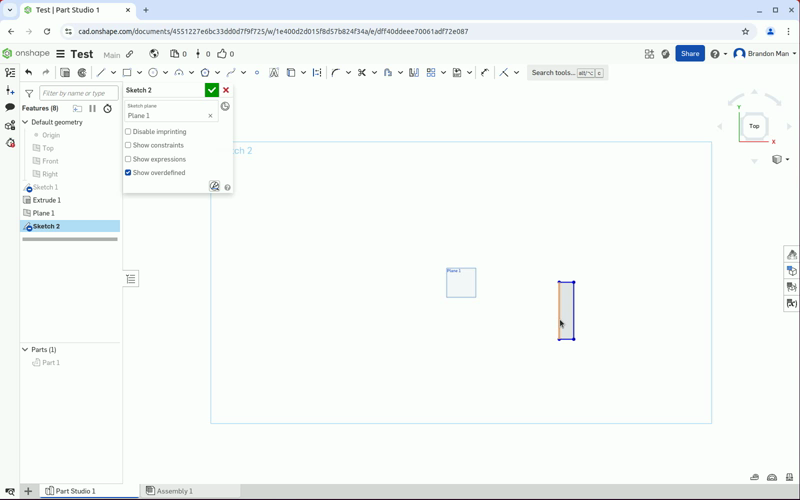
scroll(6)
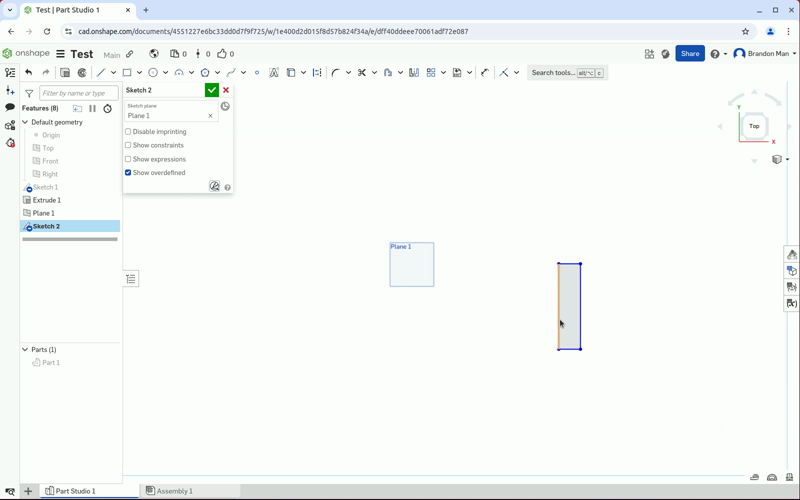
scroll(6)
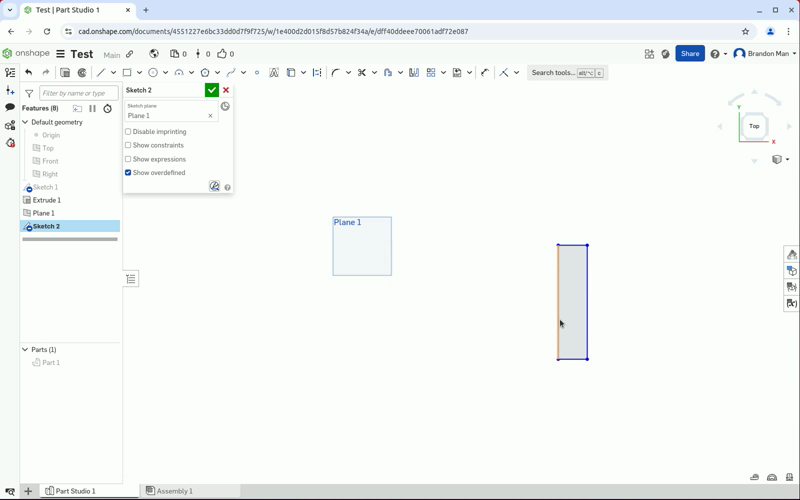
scroll(6)
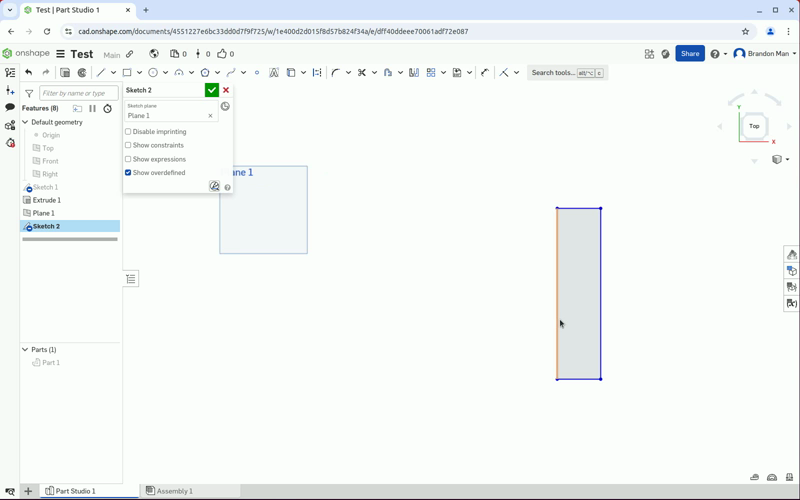
scroll(6)
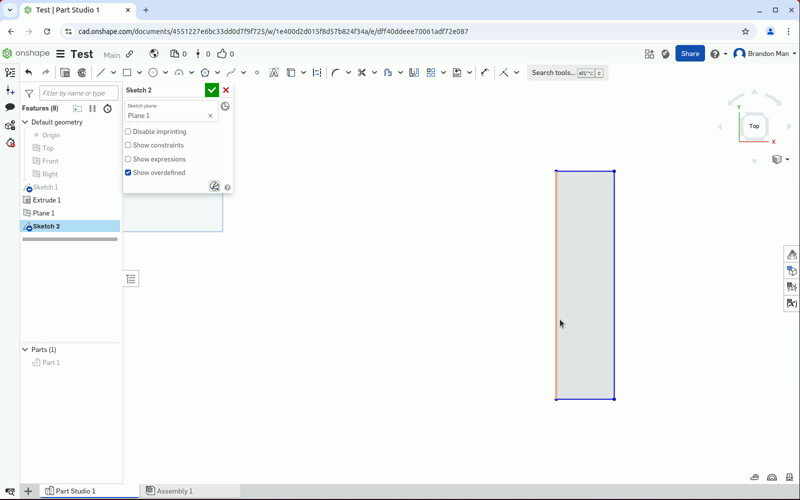
scroll(6)
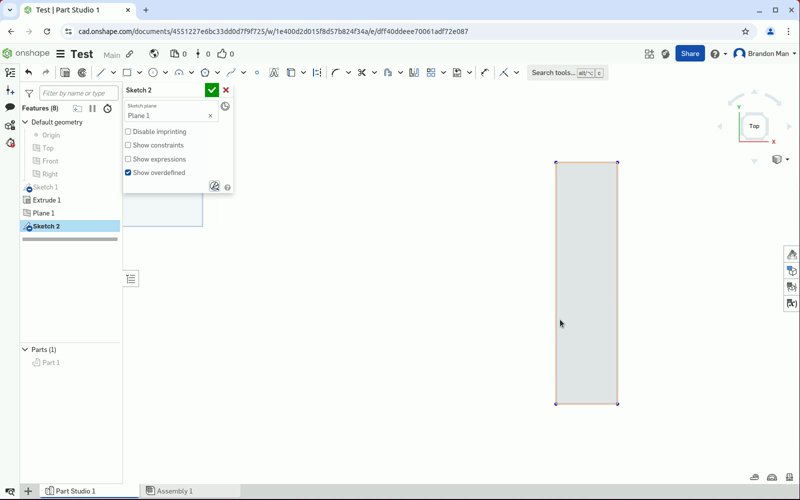
scroll(6)
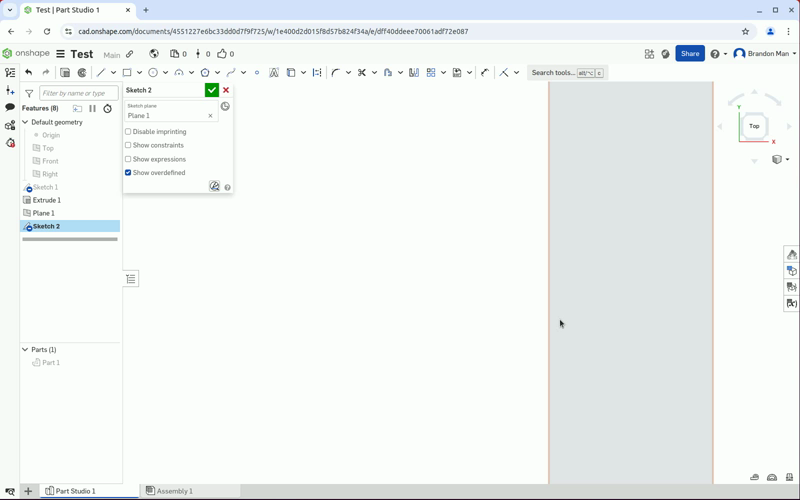
click(560, 319)
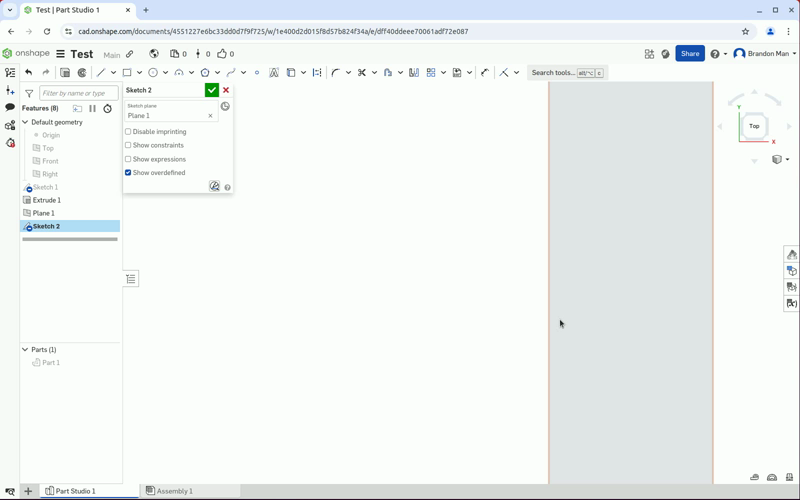
scroll(-6)
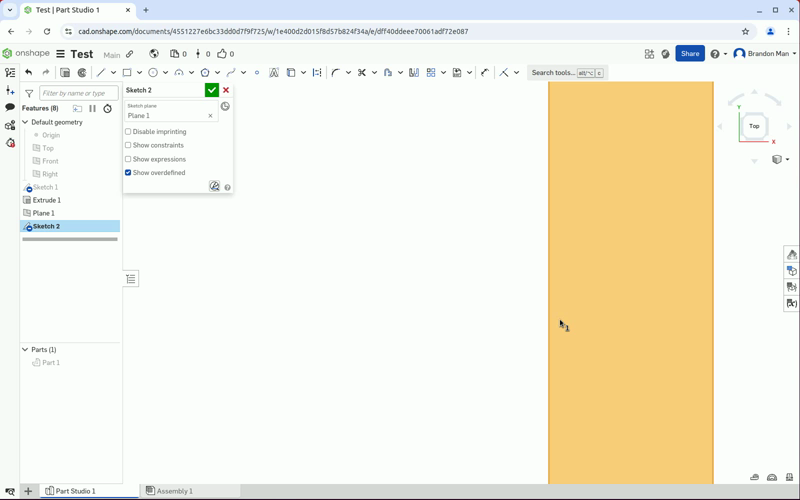
scroll(-6)
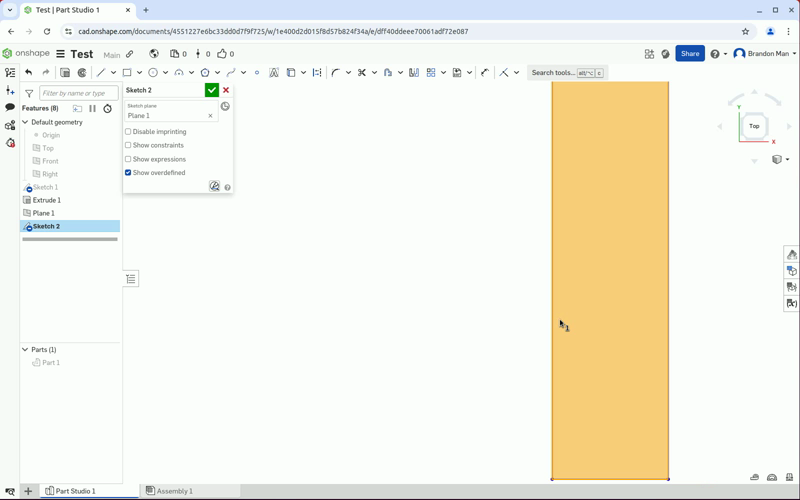
scroll(-6)
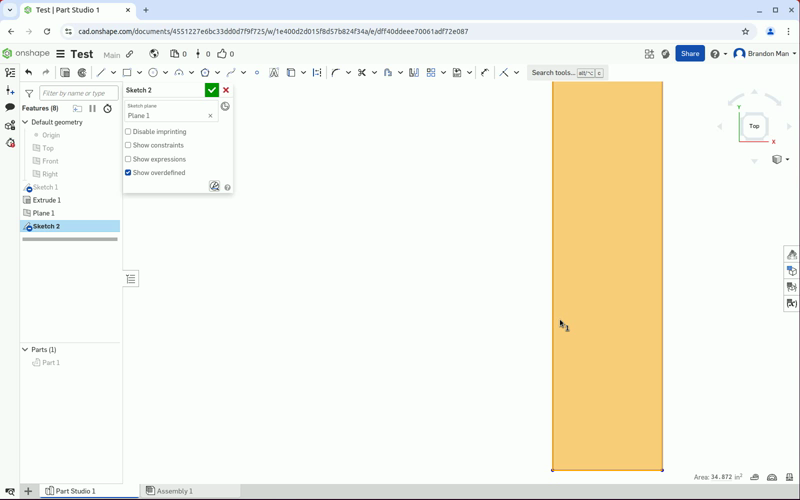
scroll(-6)
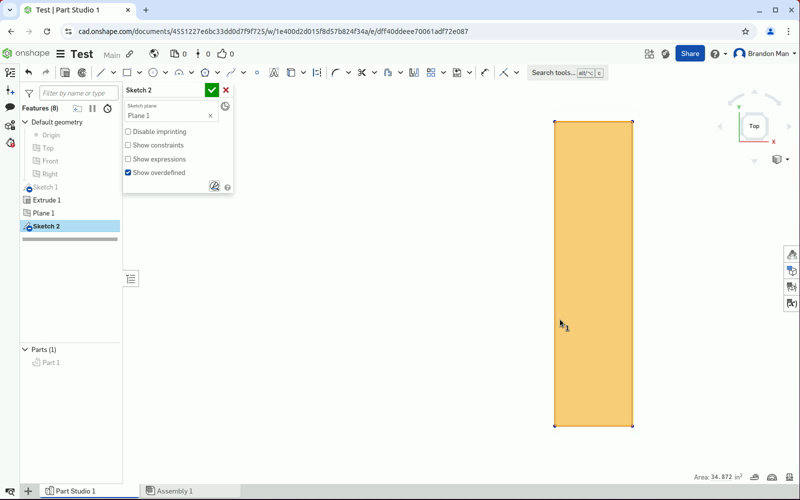
scroll(-6)
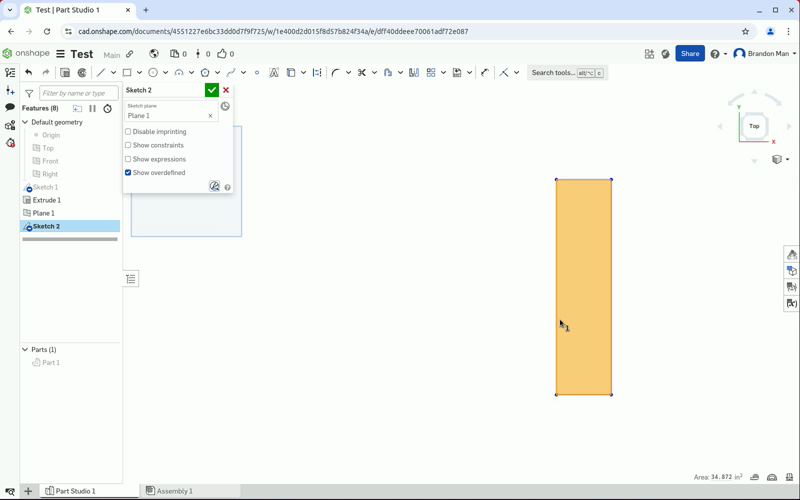
scroll(-6)
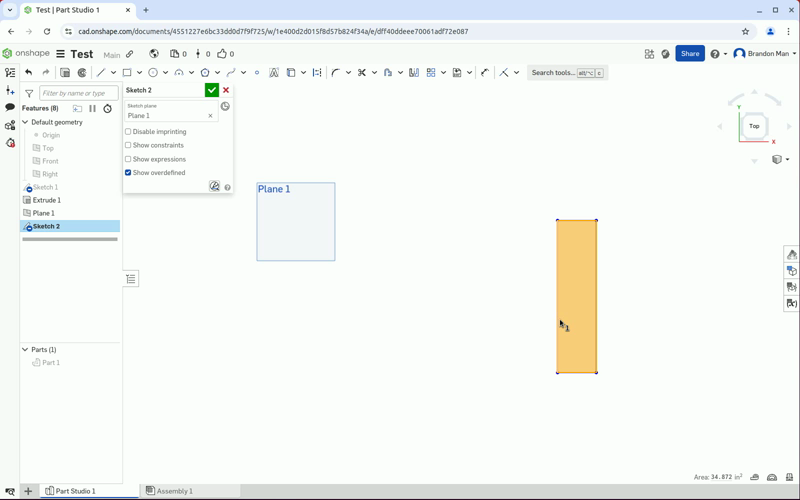
scroll(-6)
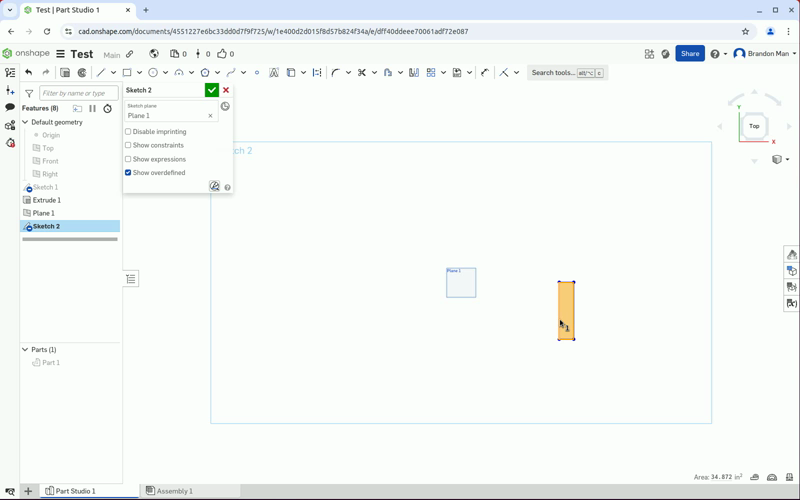
mouse_move(73, 352)
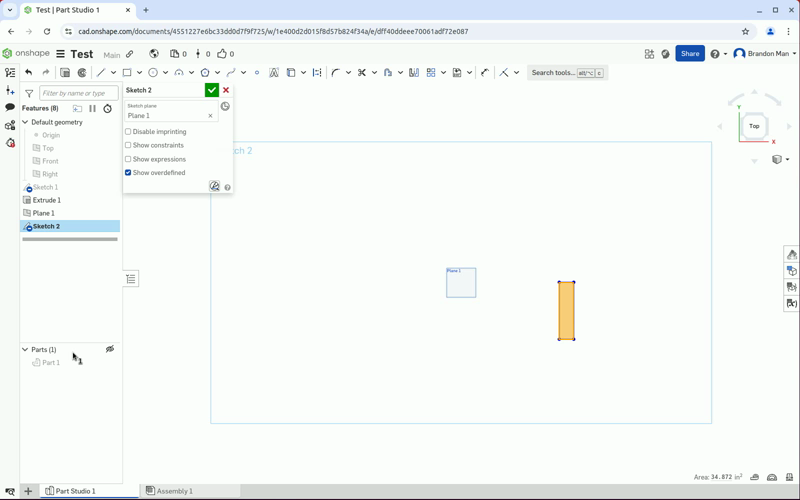
key(shift+y)
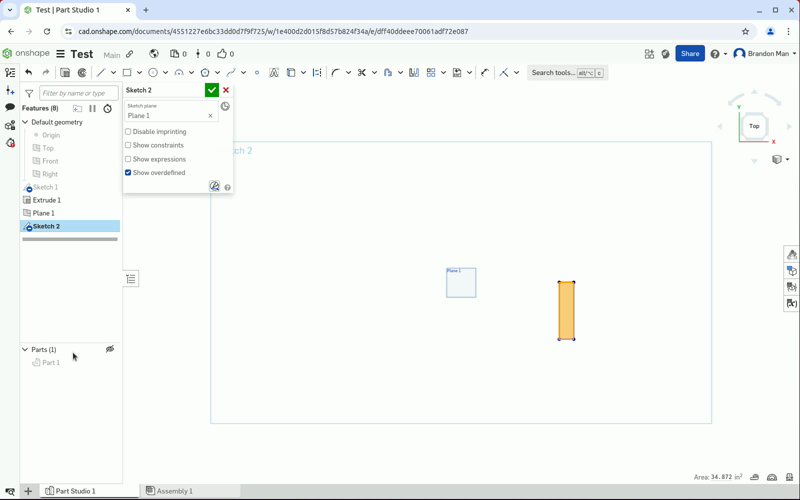
key(shift+e)
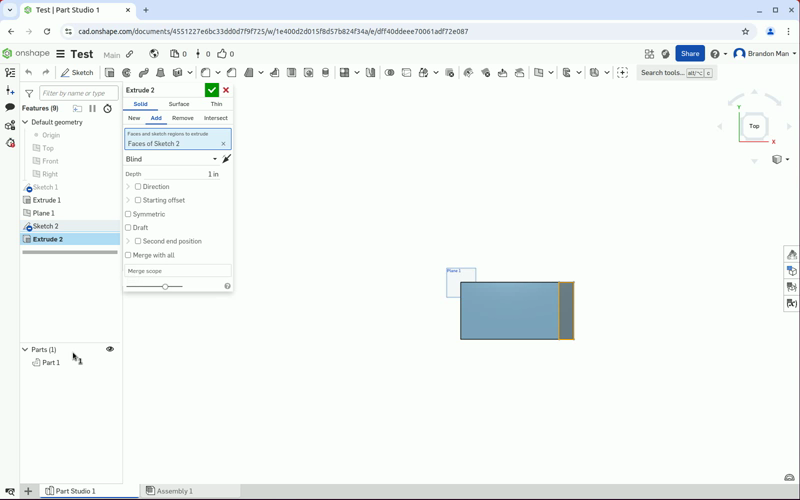
mouse_move(143, 106)
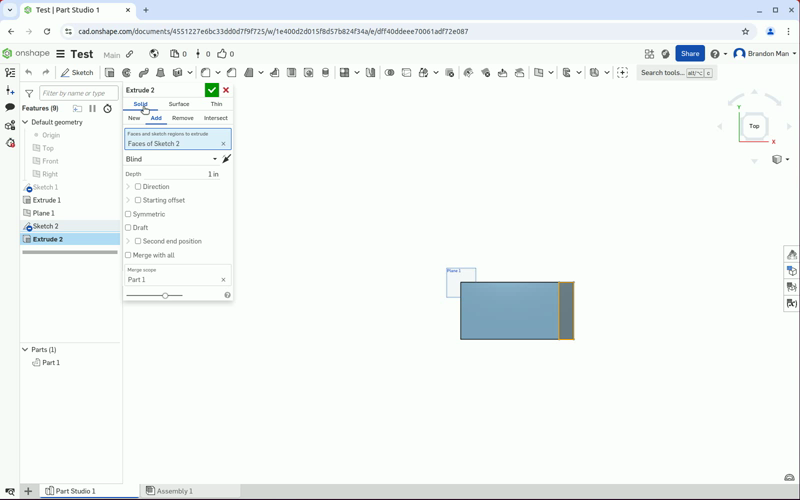
click(143, 106)
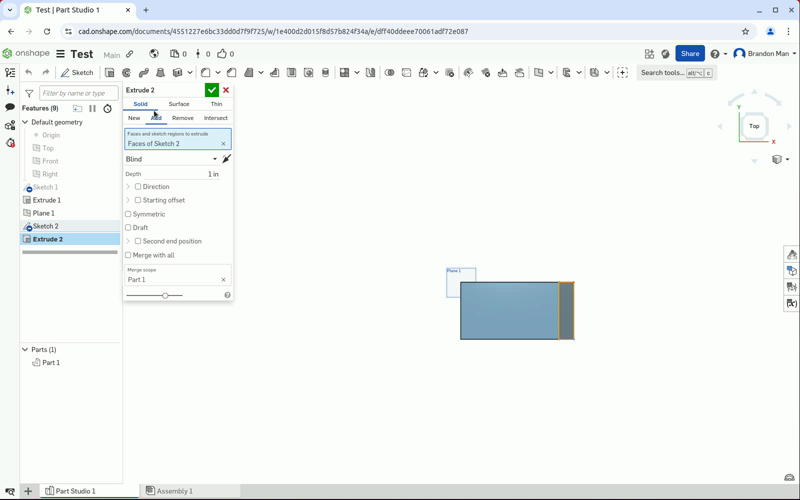
mouse_move(186, 120)
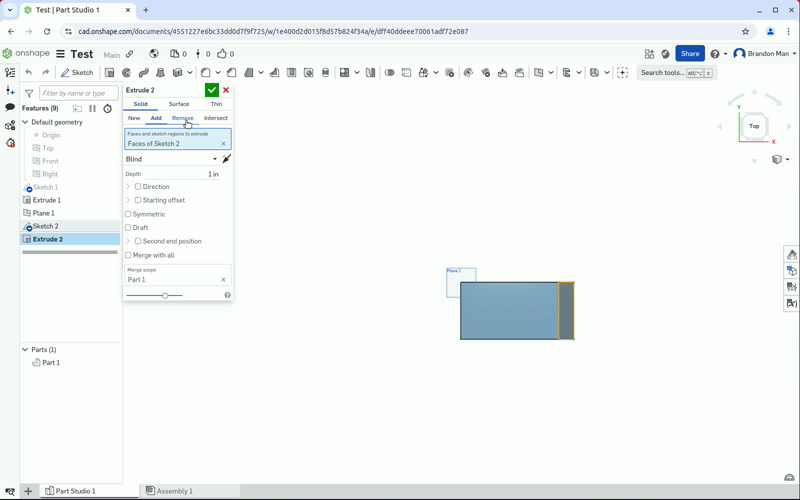
click(186, 120)
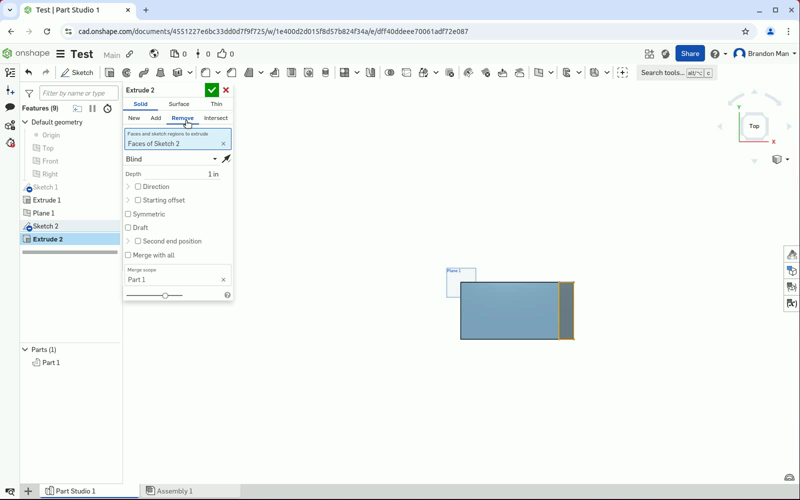
key(tab, 4)
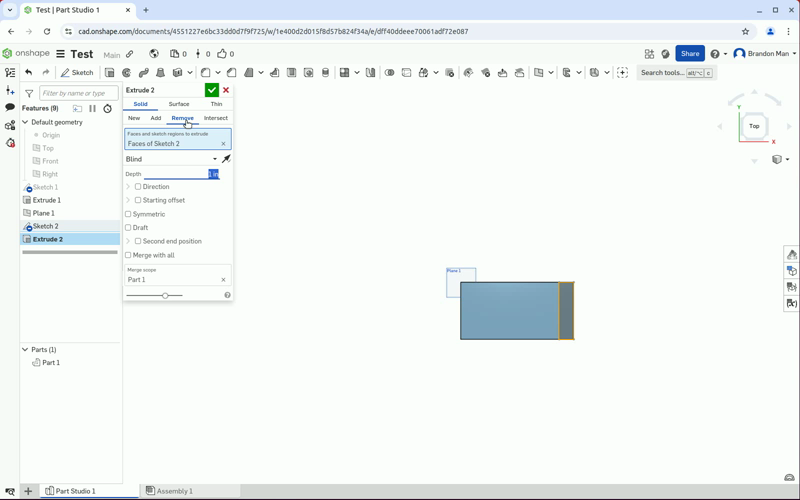
text(0.481)
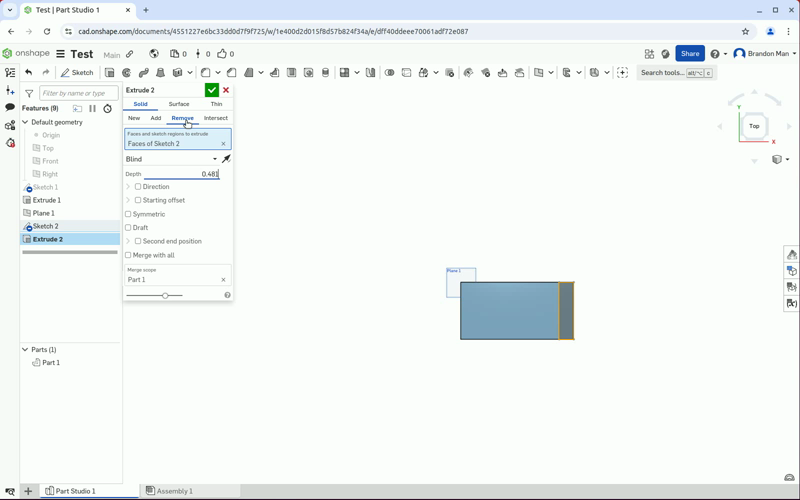
key(tab, 6)
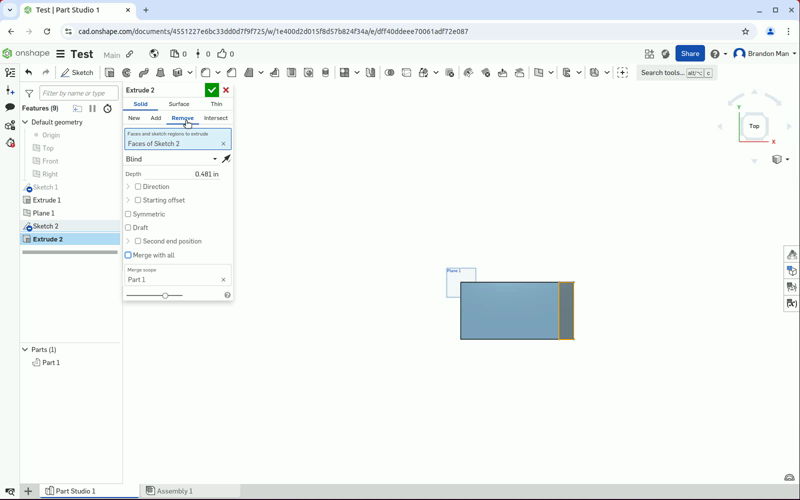
key(space)
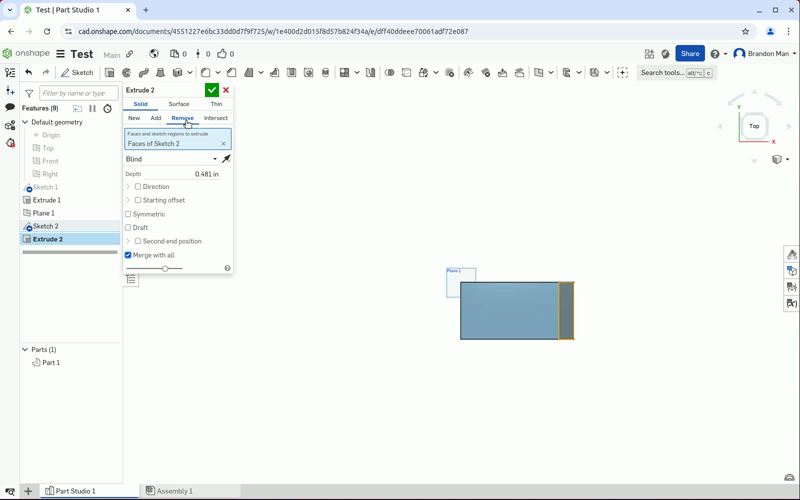
key(enter)
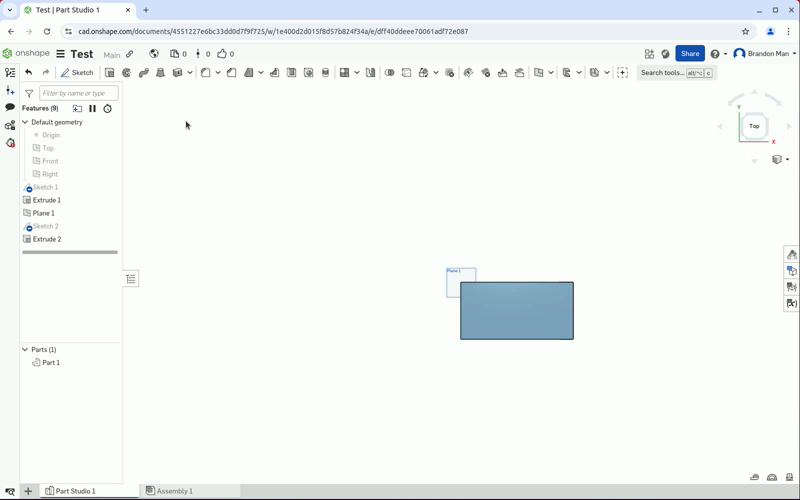
key(shift+h)
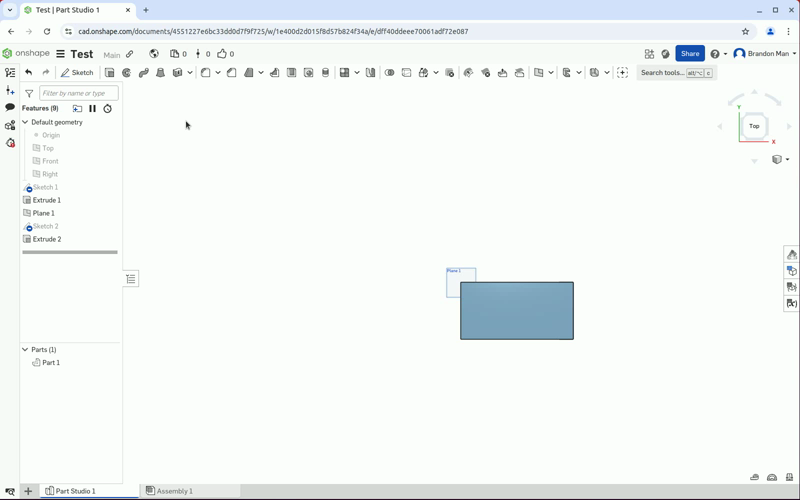
key(shift+h)
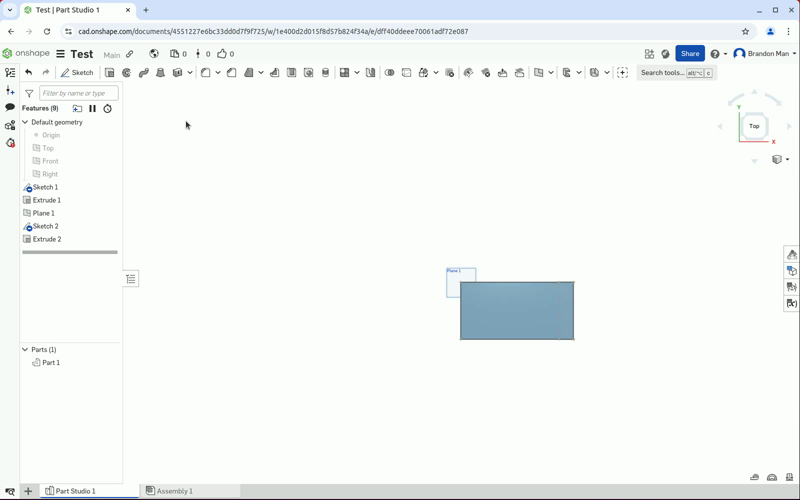
key(shift+7)
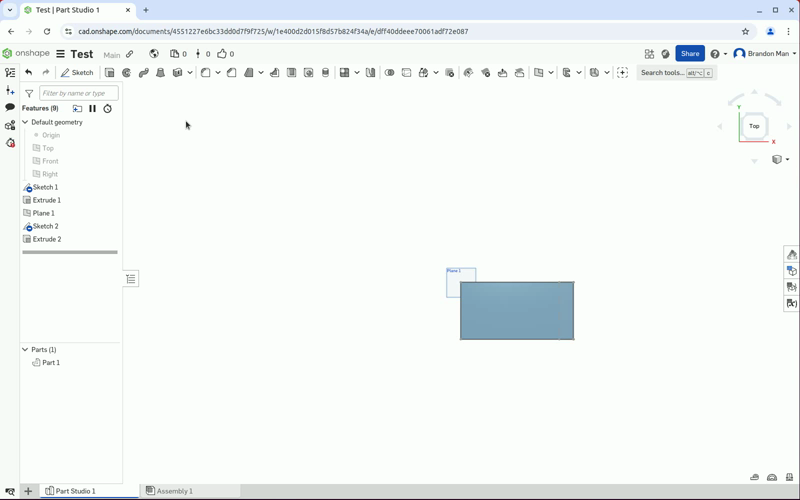
key(up, 3)
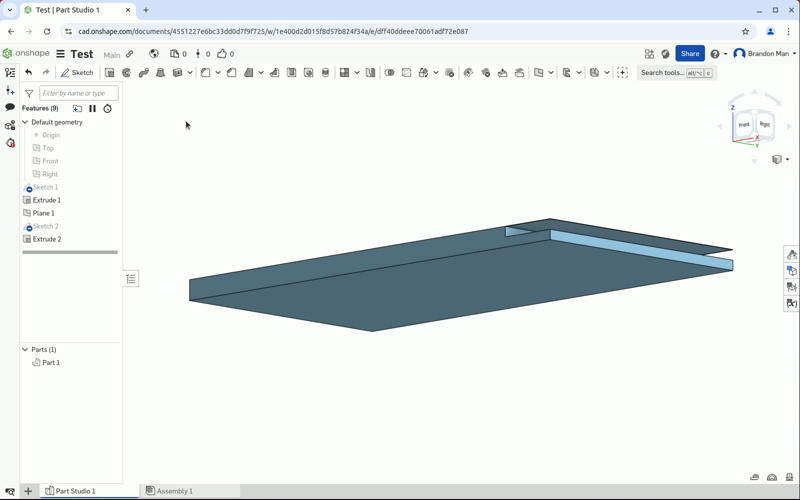
key(left, 3)
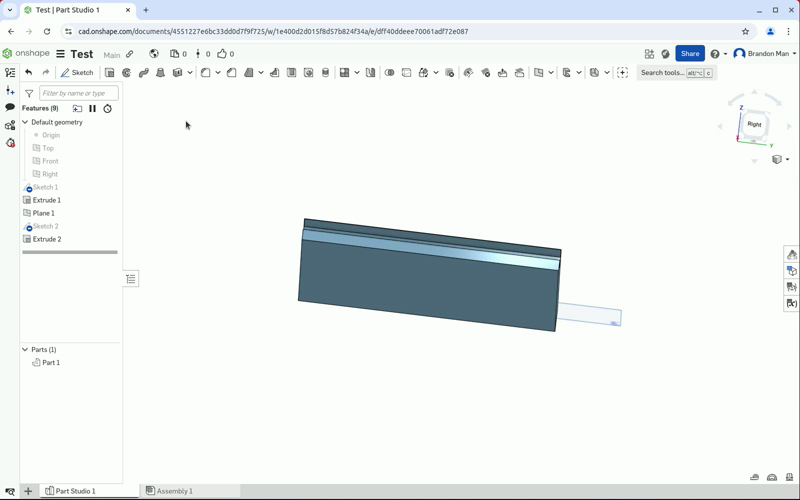
key(right, 3)
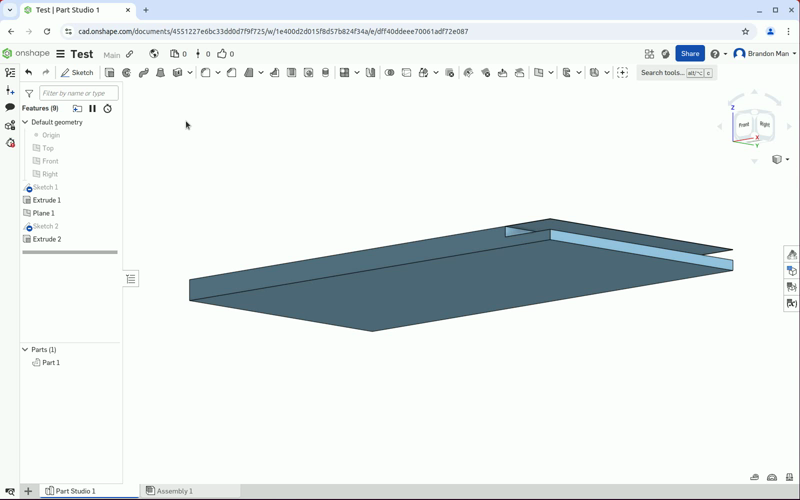
key(down, 3)
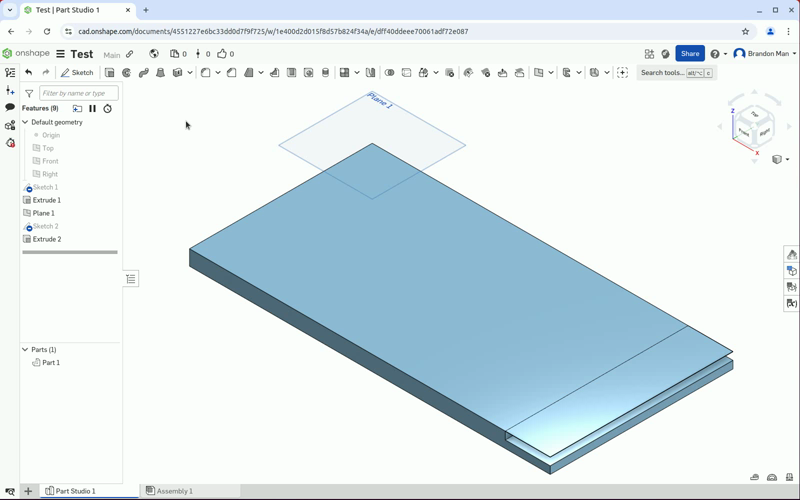
mouse_move(73, 189)
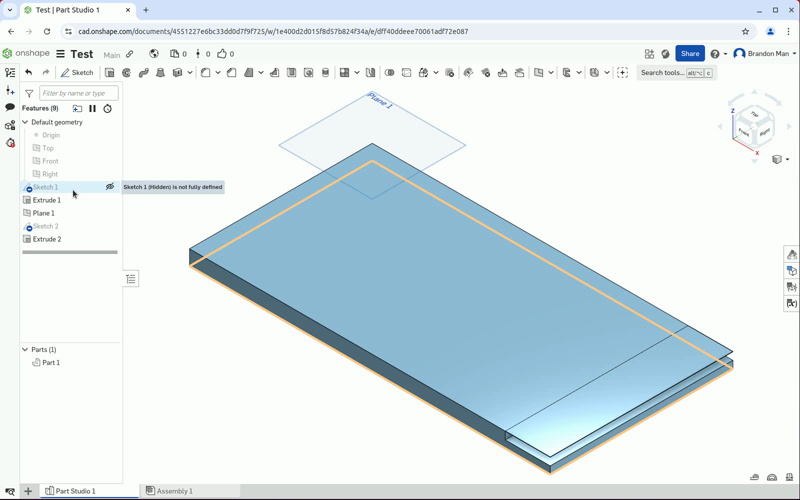
click(73, 189)